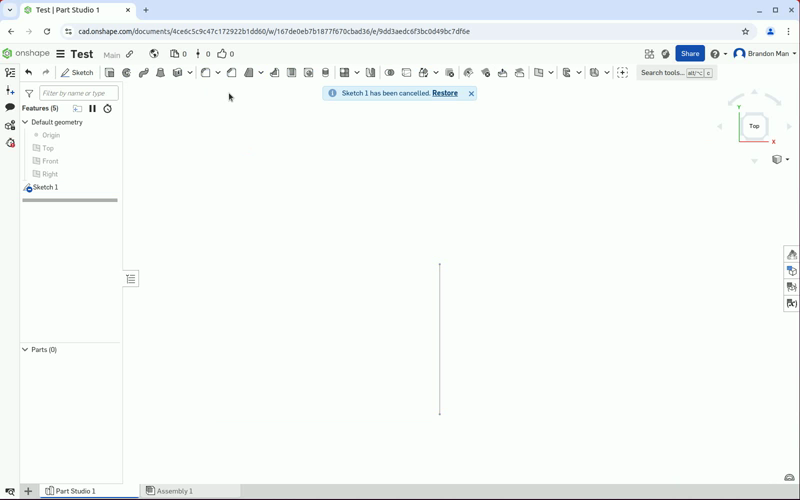
key(shift+h)
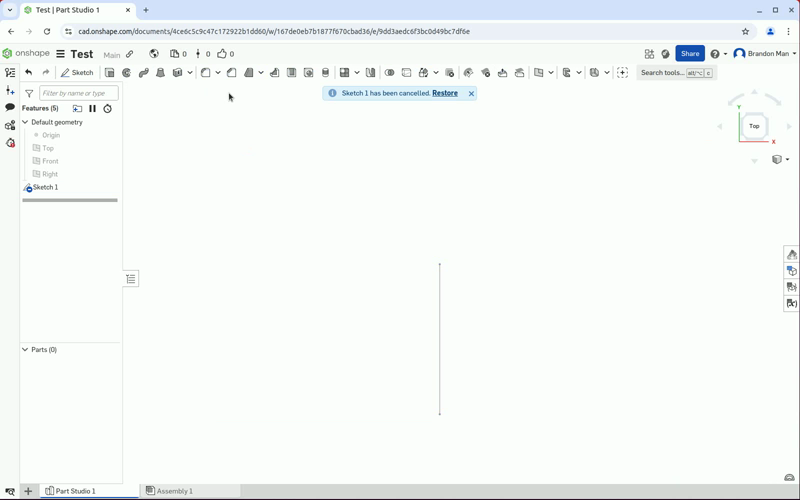
key(shift+s)
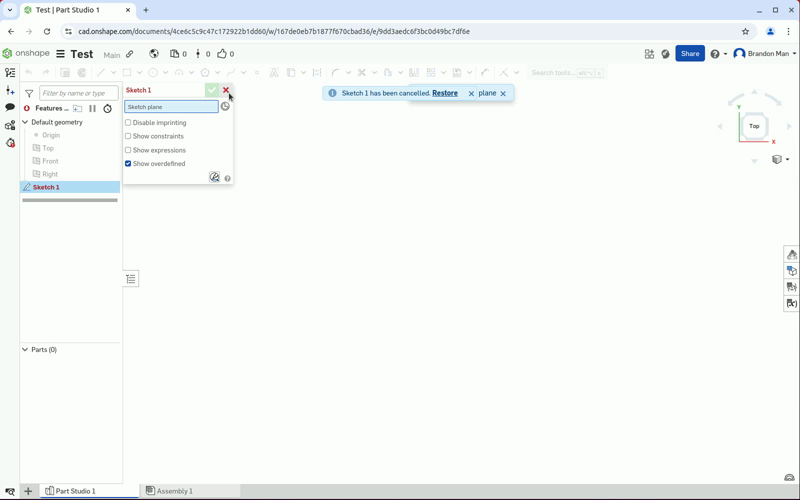
mouse_move(73, 150)
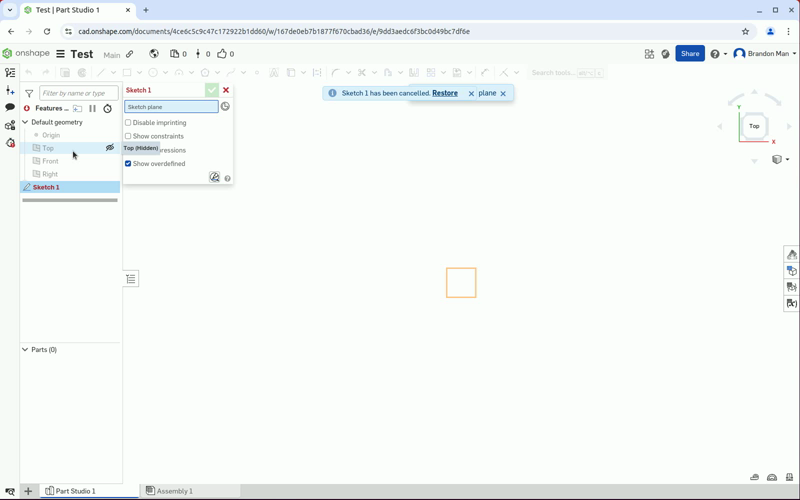
click(73, 150)
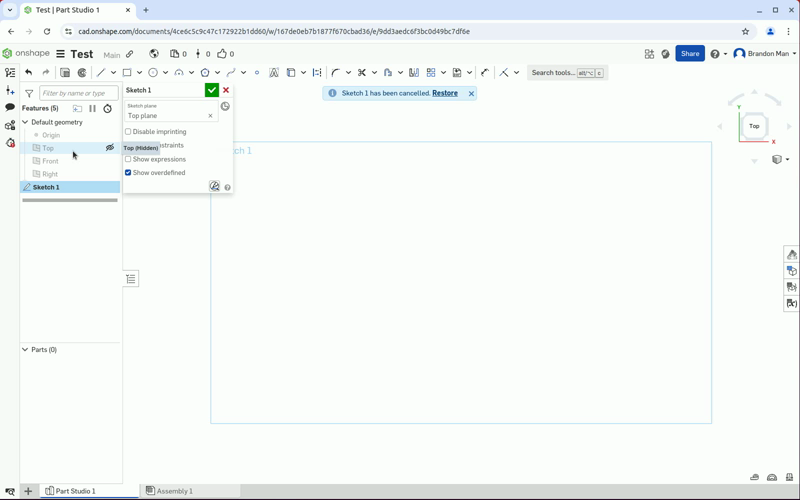
mouse_move(73, 352)
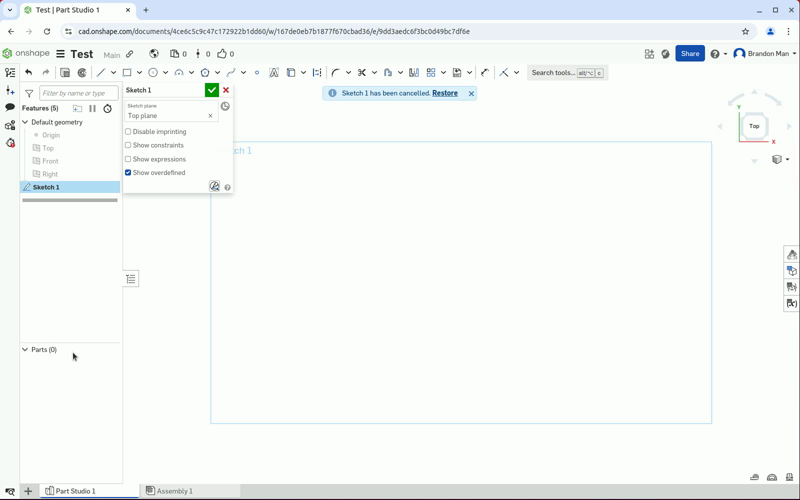
key(y)
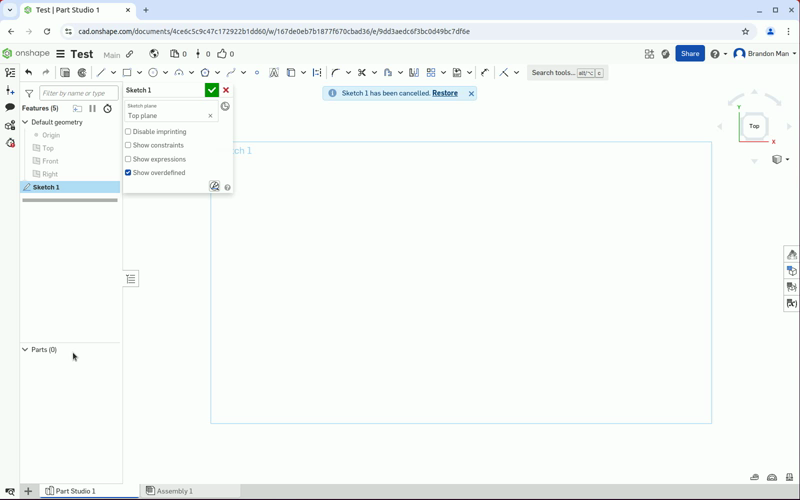
key(c)
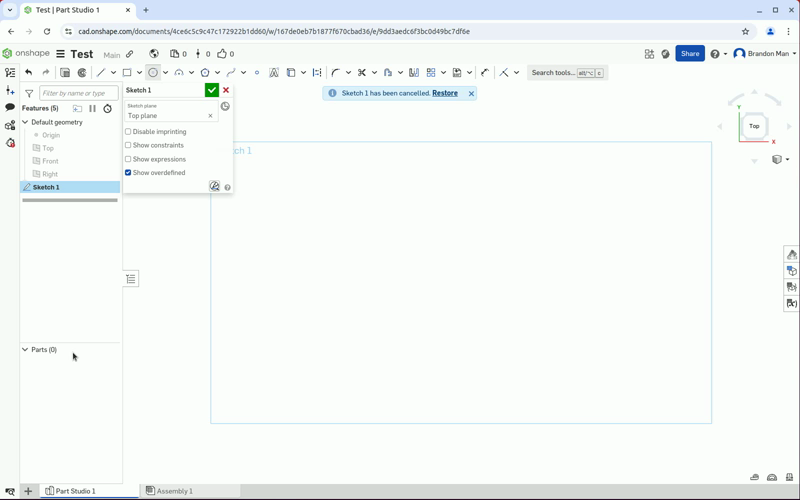
key_down(shift)
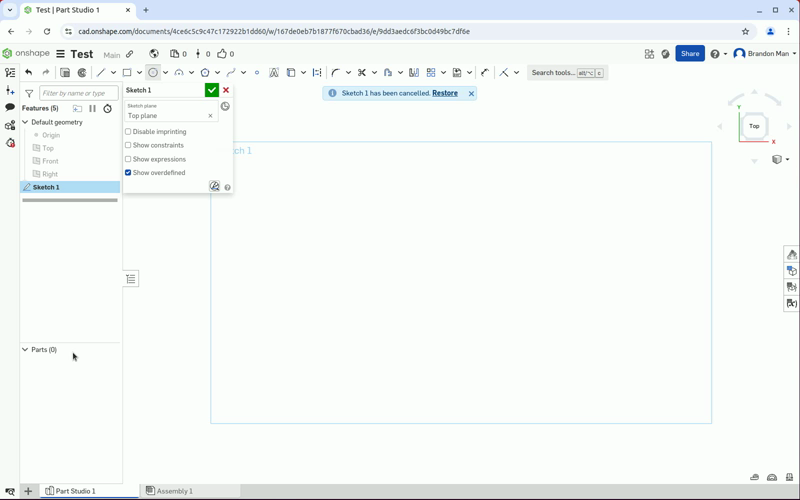
mouse_move(461, 282)
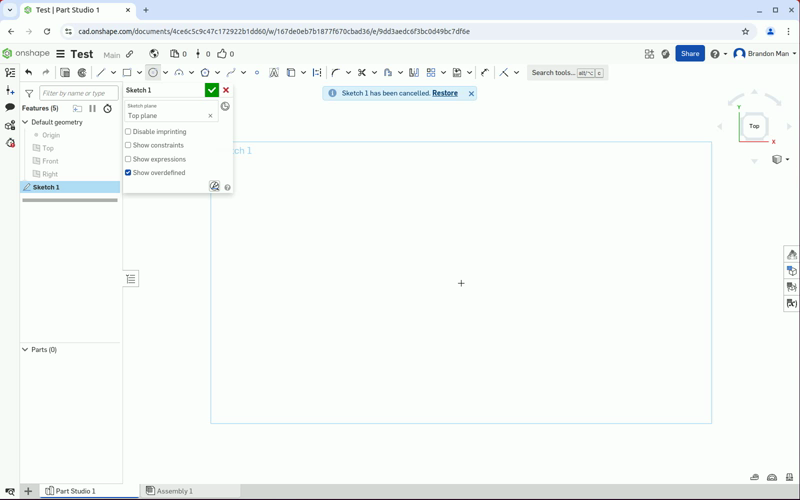
click(461, 282)
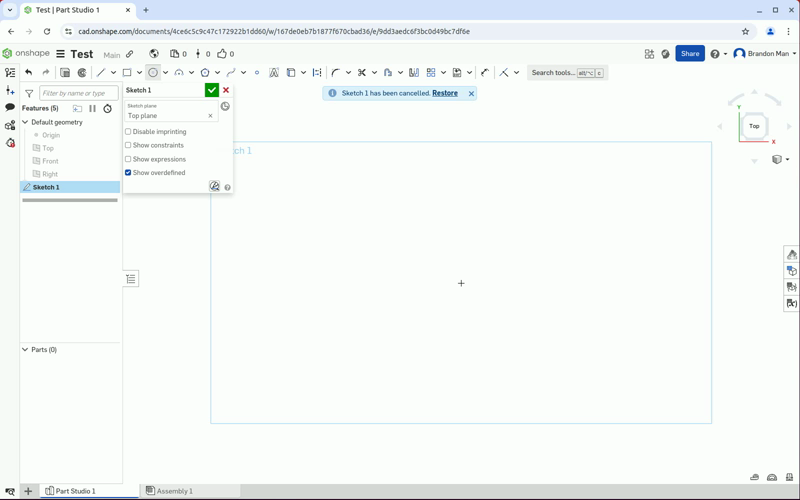
key_up(shift)
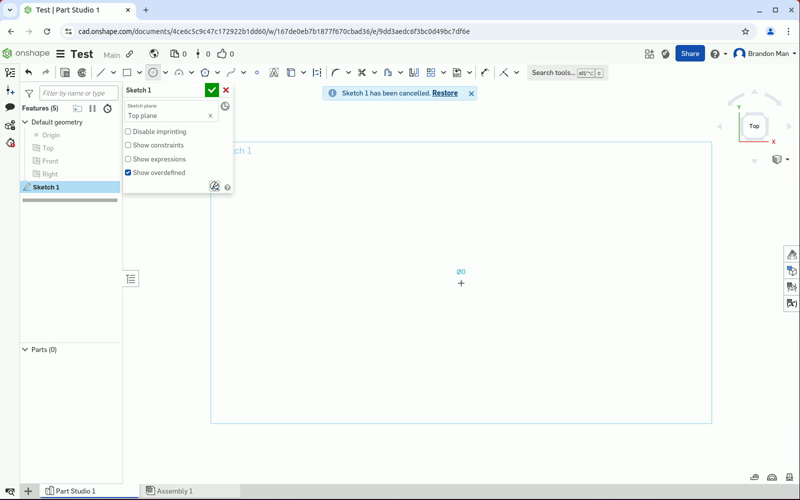
mouse_move(555, 282)
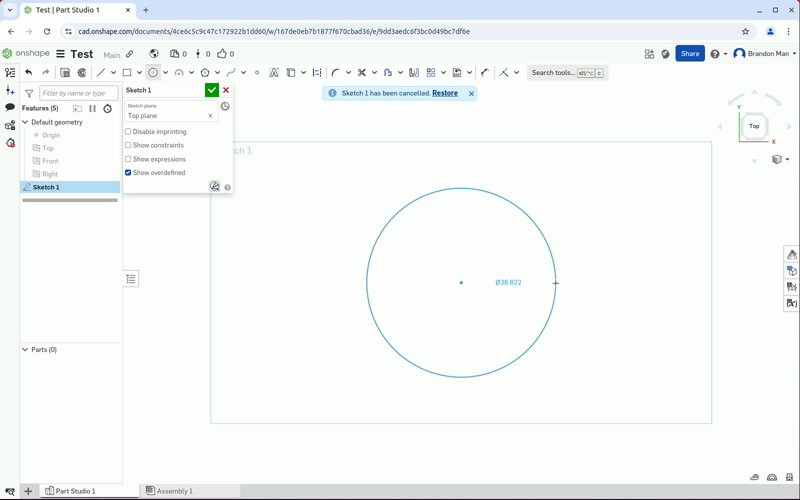
click(555, 282)
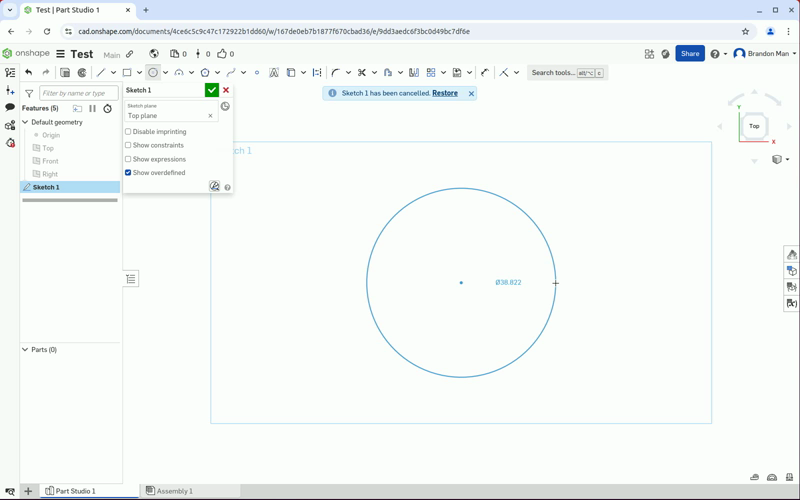
key(esc)
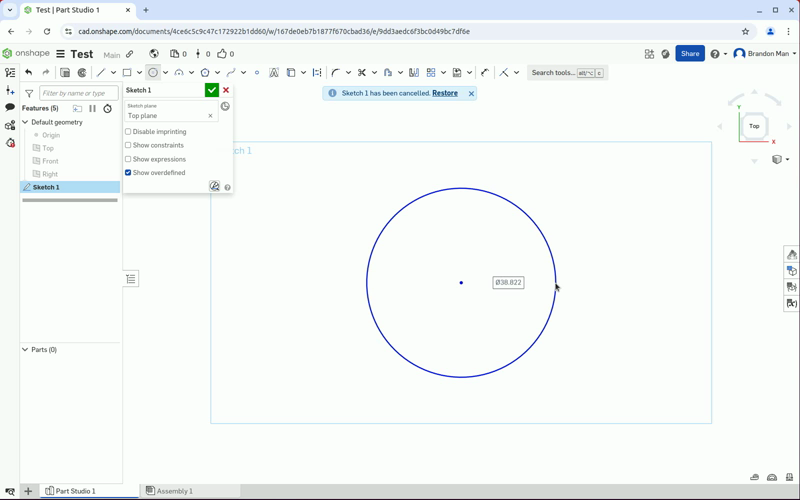
mouse_move(437, 236)
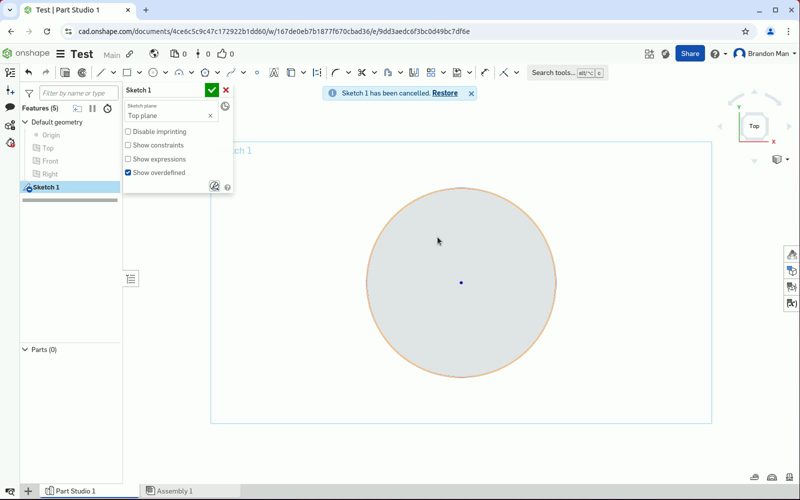
click(437, 236)
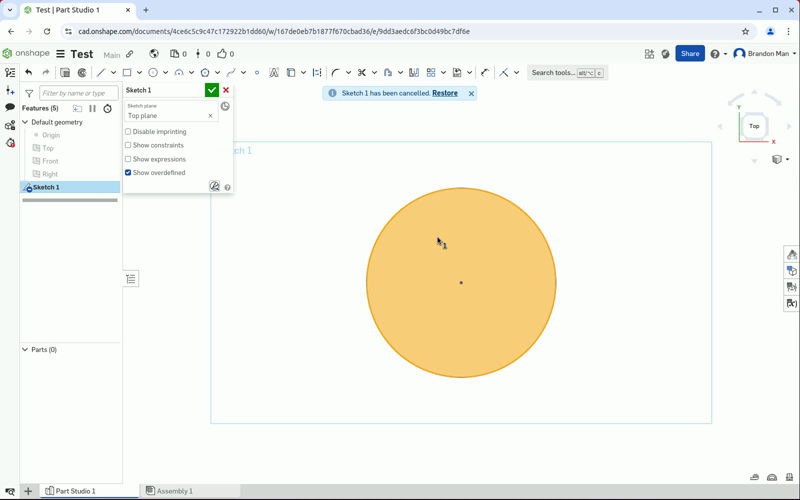
mouse_move(73, 352)
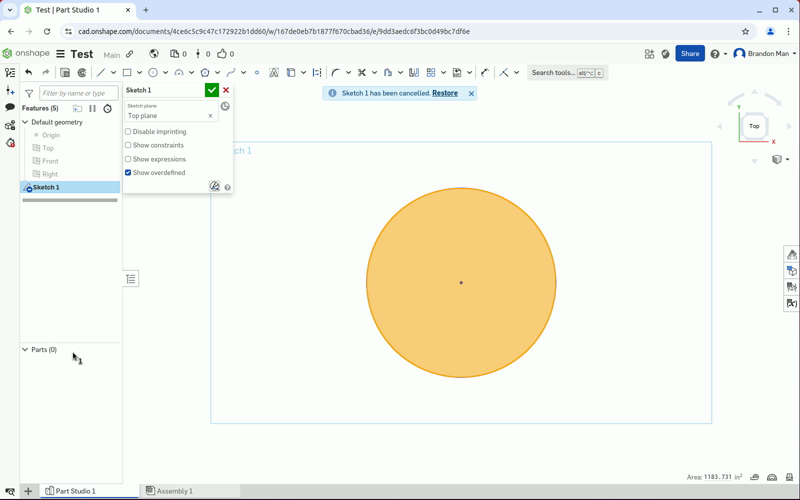
key(shift+y)
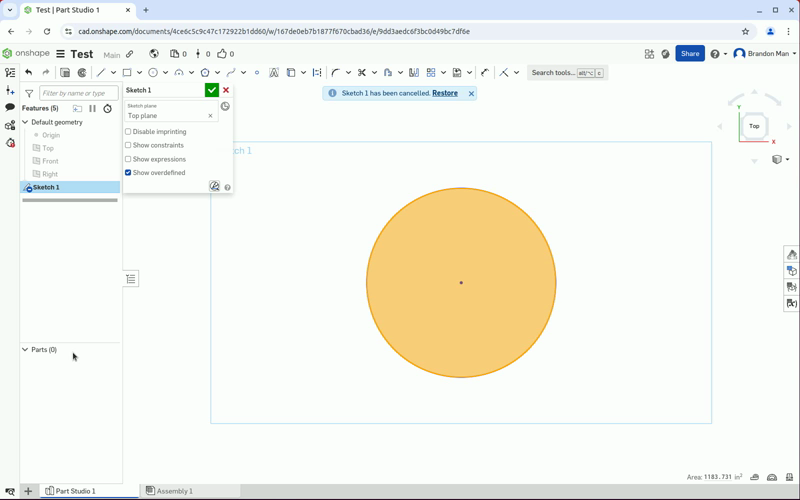
key(shift+e)
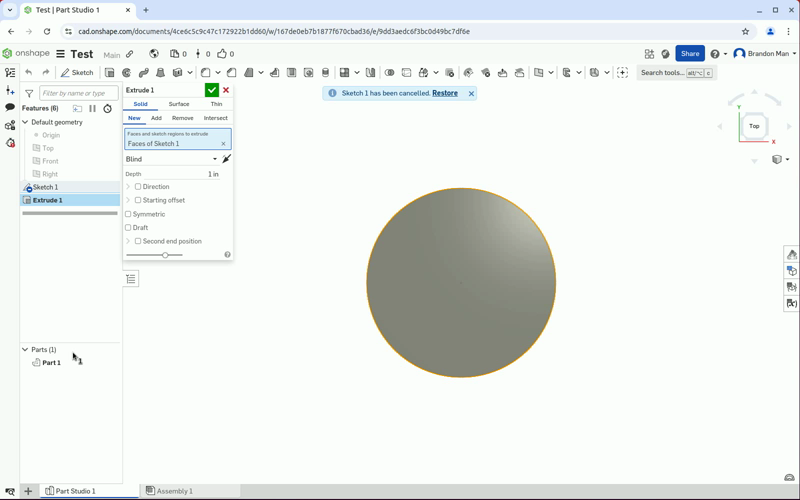
mouse_move(143, 106)
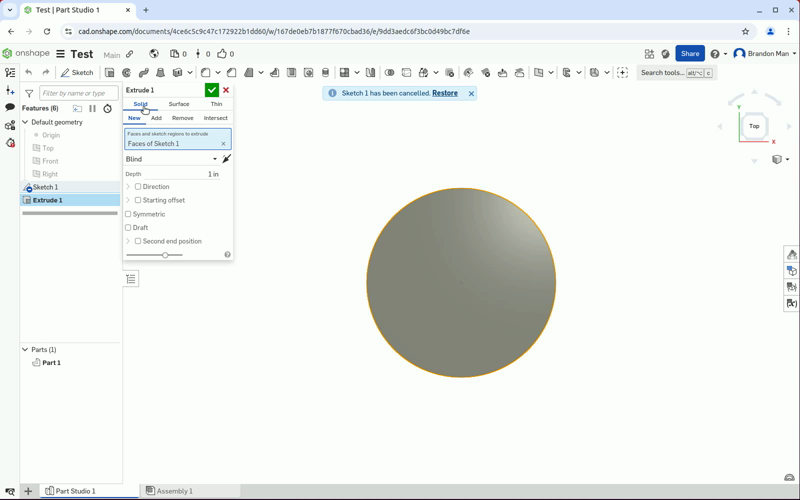
click(143, 106)
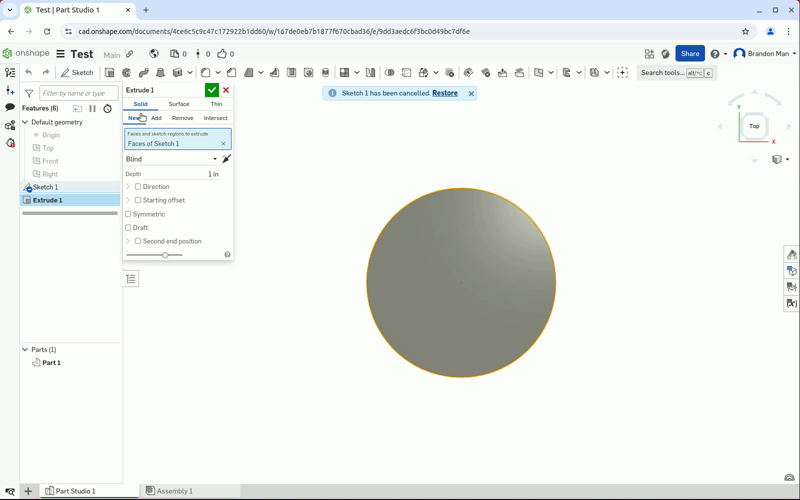
mouse_move(137, 120)
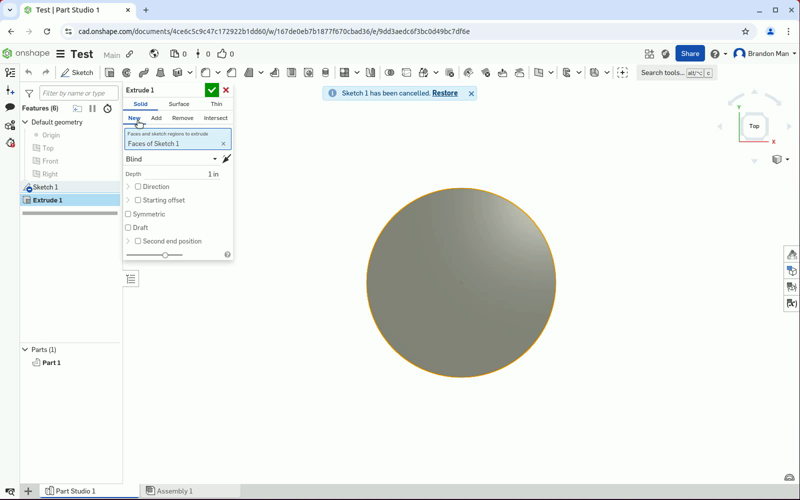
click(137, 120)
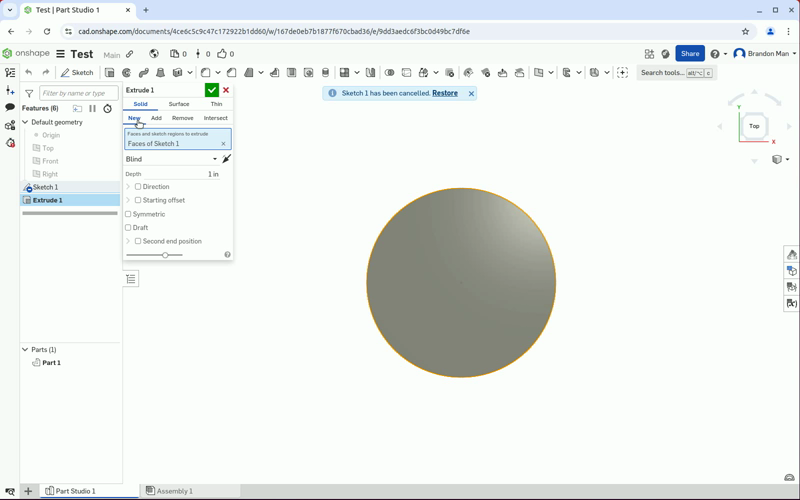
key(tab, 4)
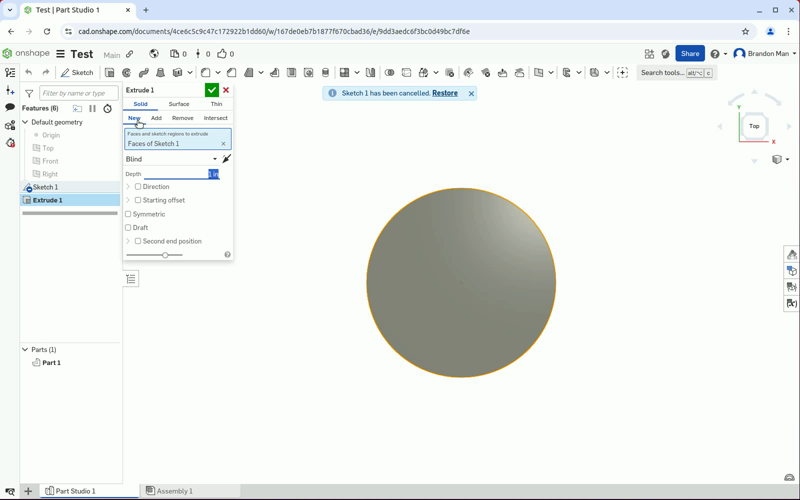
text(11.554)
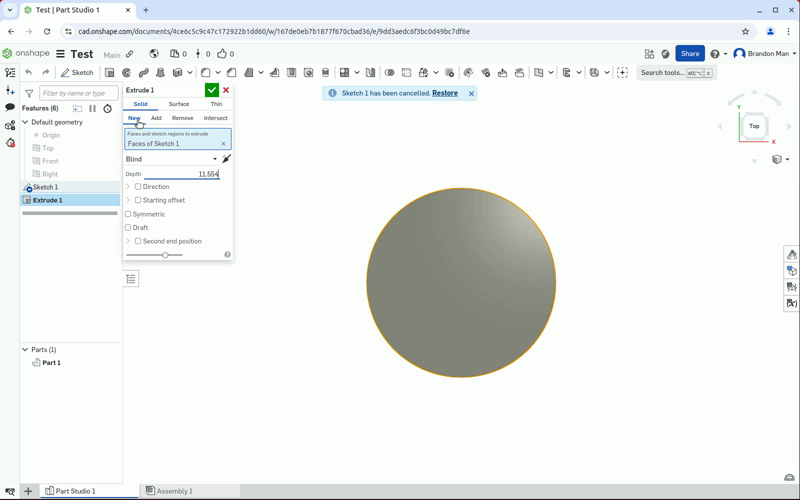
key(enter)
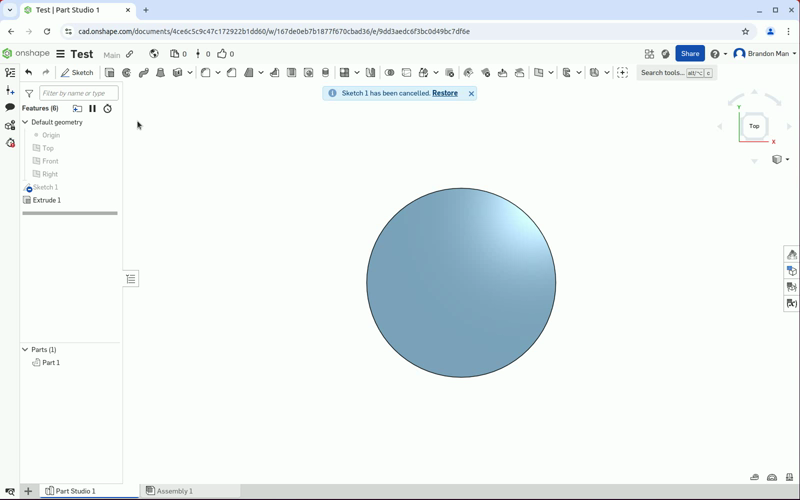
key(shift+h)
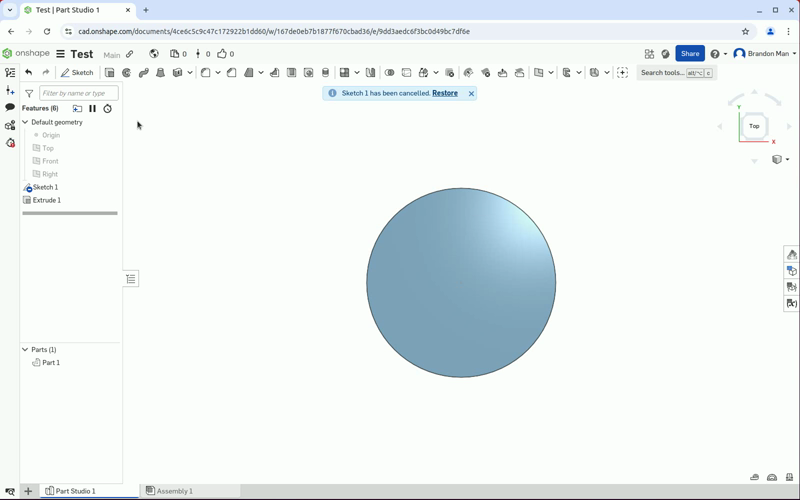
key(shift+h)
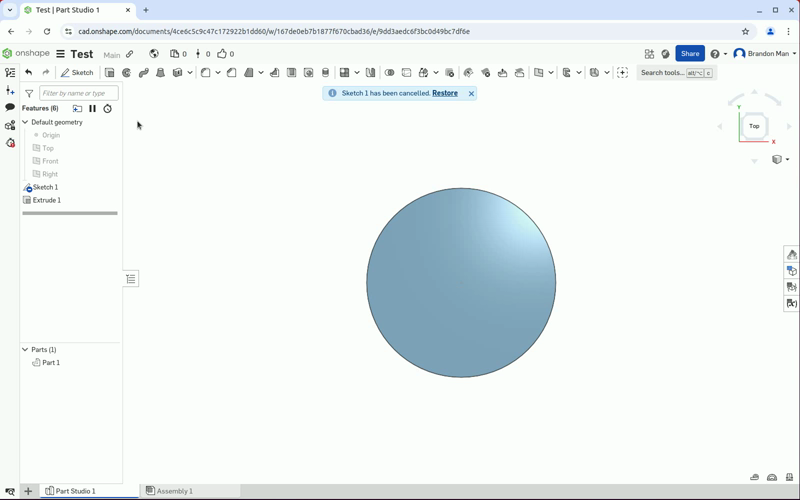
mouse_move(73, 189)
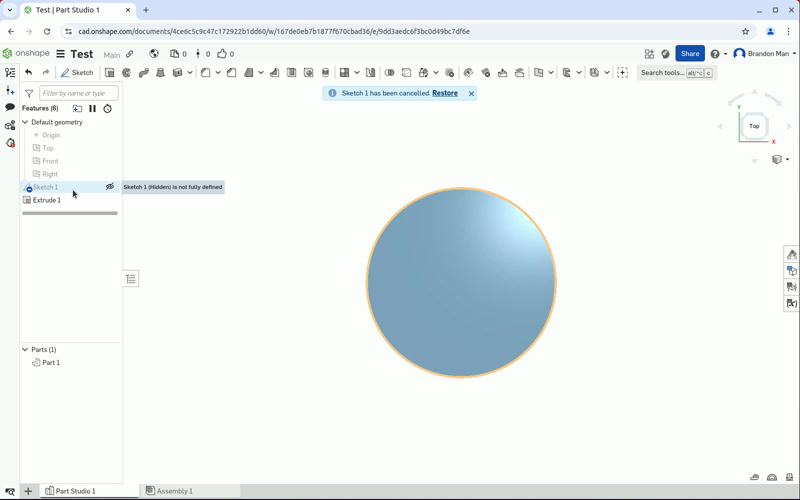
click(73, 189)
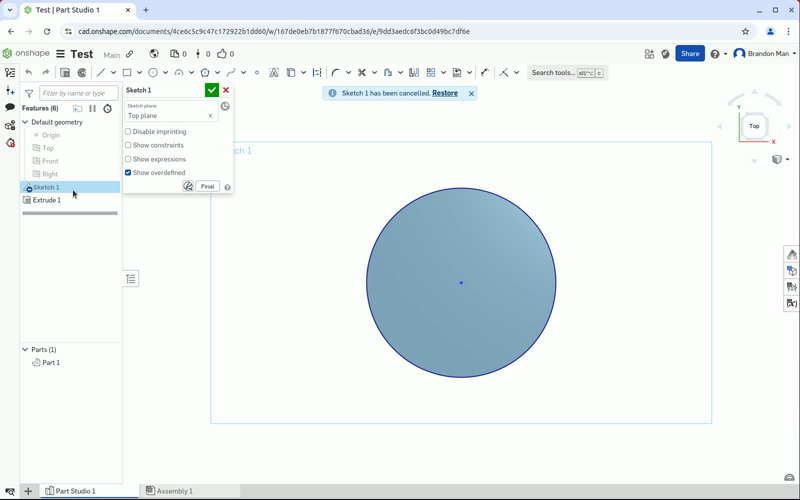
mouse_move(229, 92)
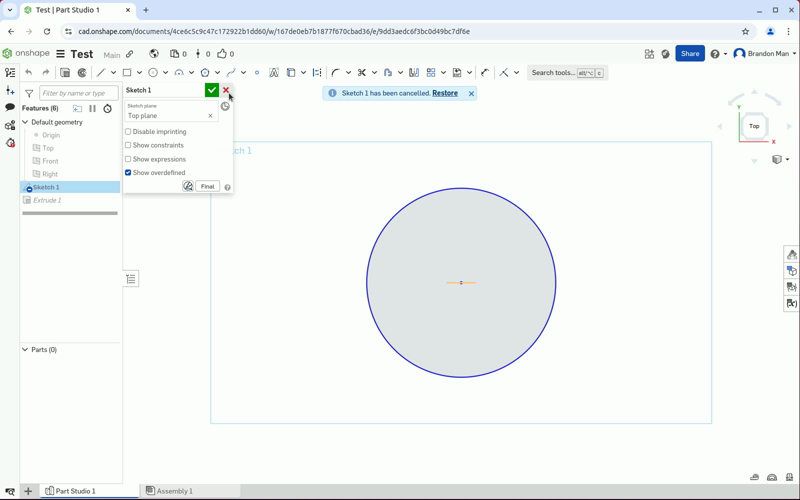
click(229, 92)
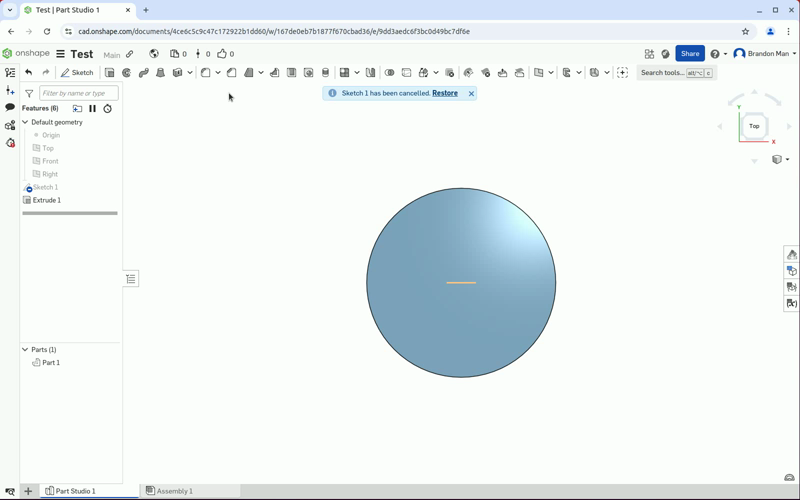
mouse_move(73, 352)
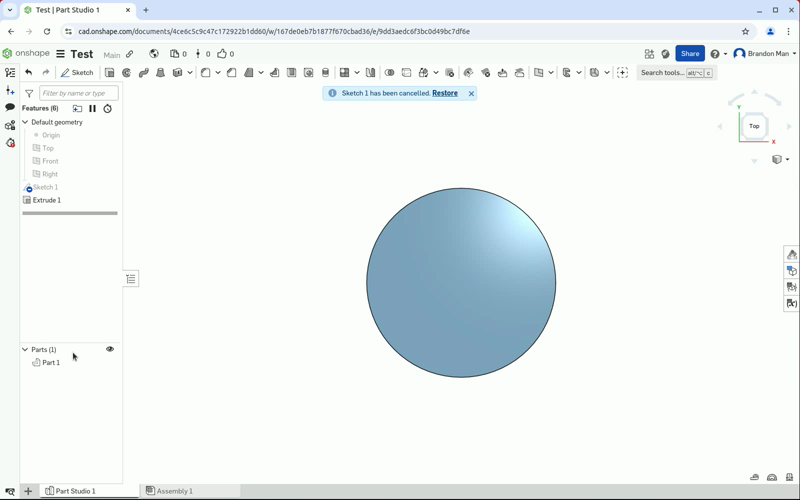
key(y)
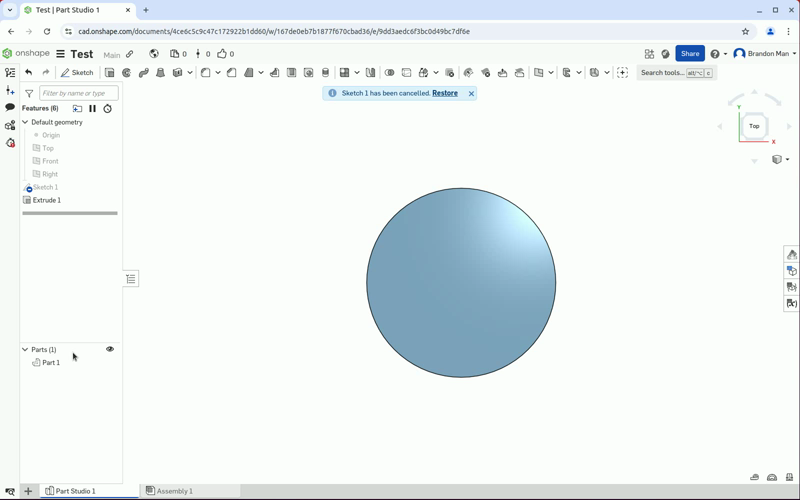
key(shift+p)
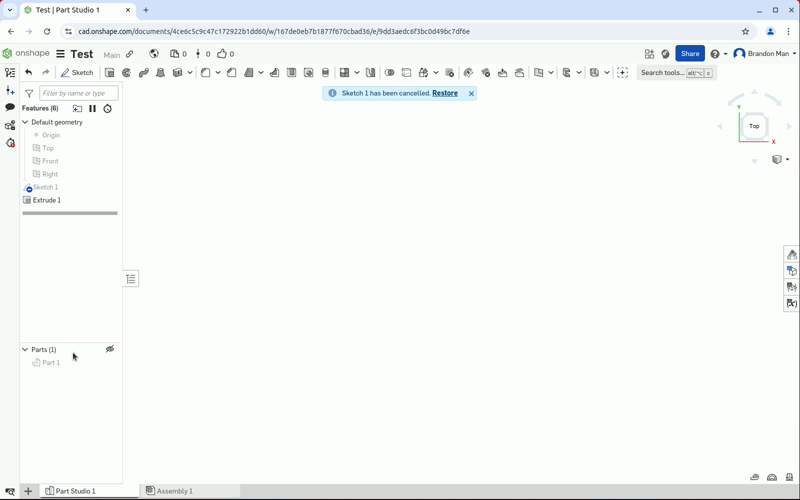
key(space)
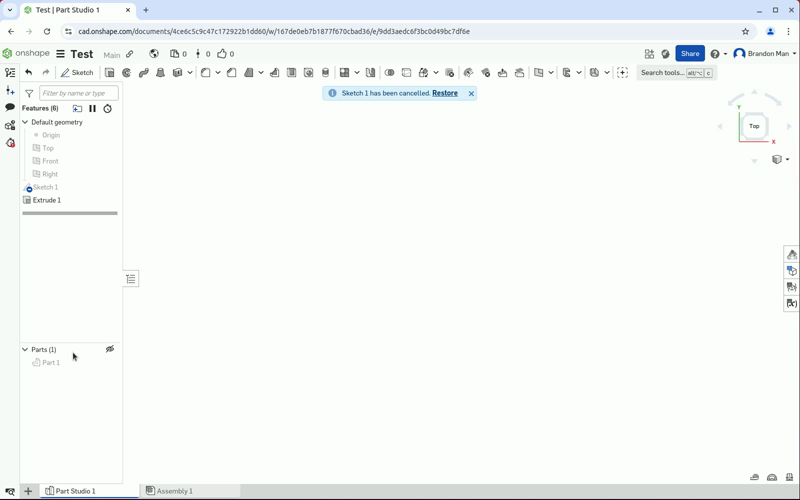
key_down(shift)
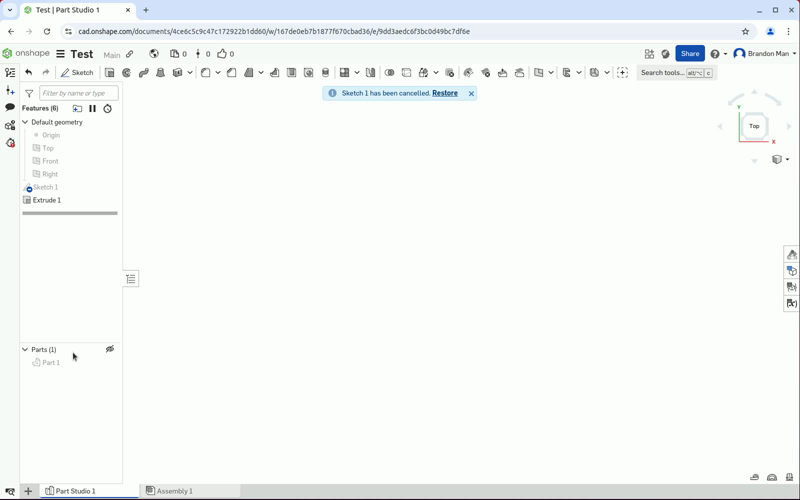
key(up)
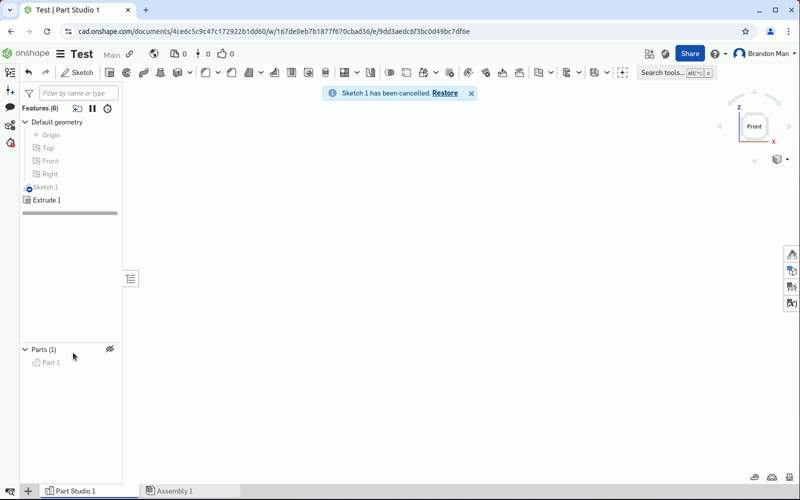
key_up(shift)
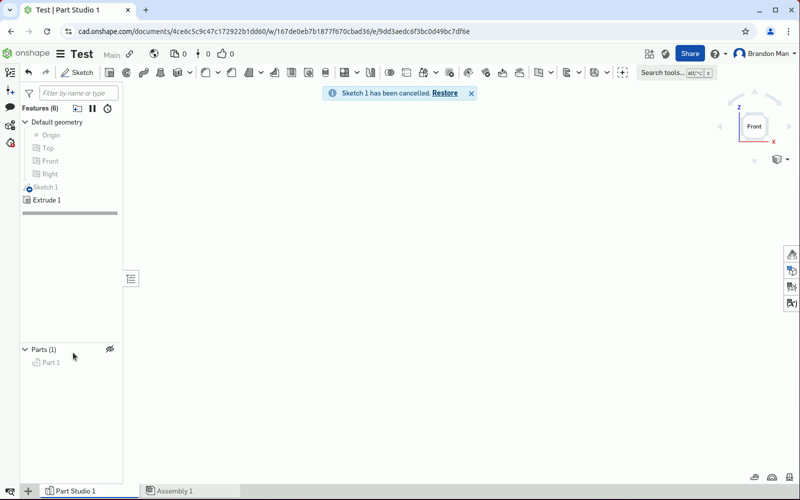
key(space)
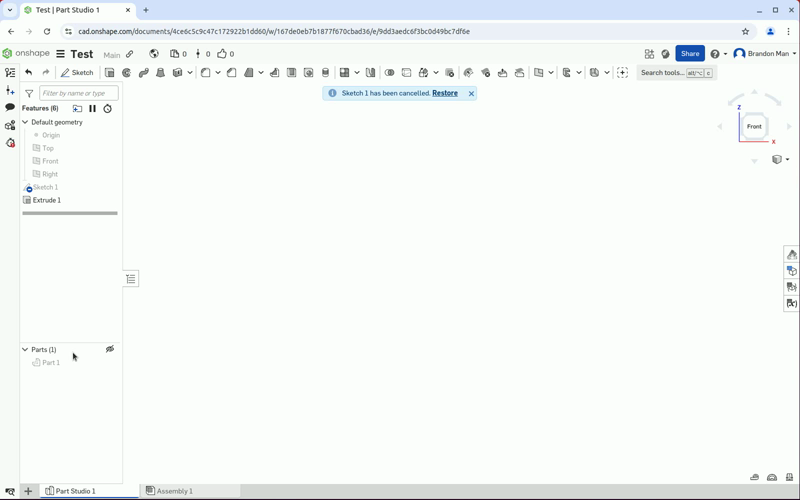
key_down(shift)
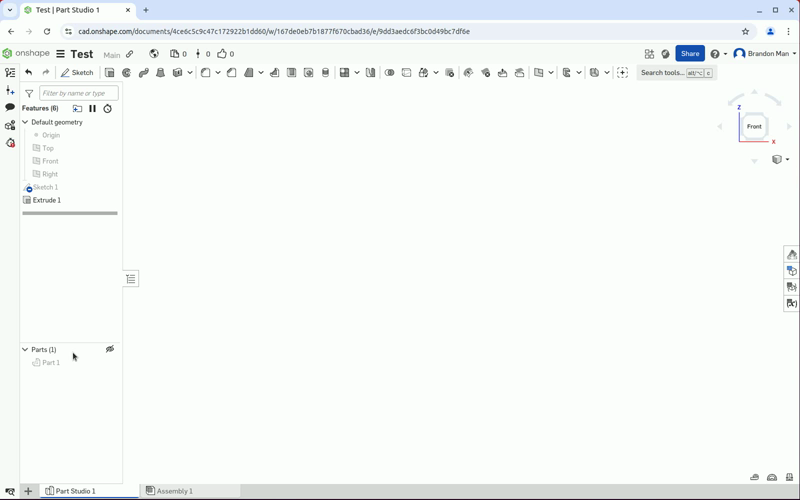
key(left)
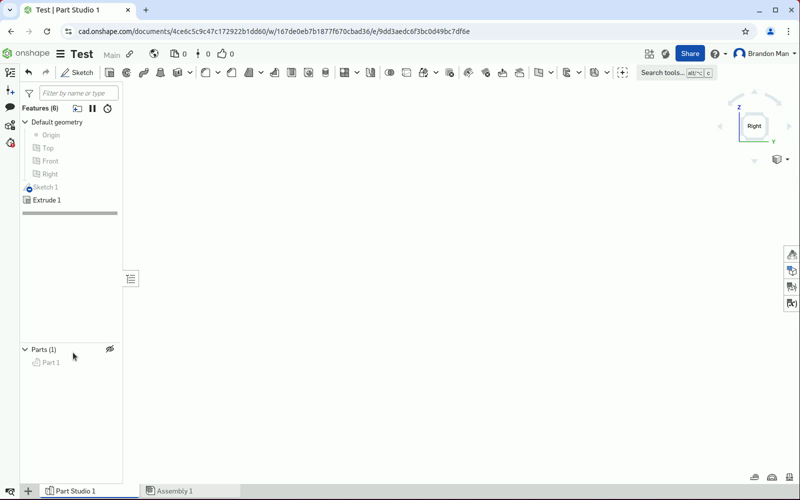
key_up(shift)
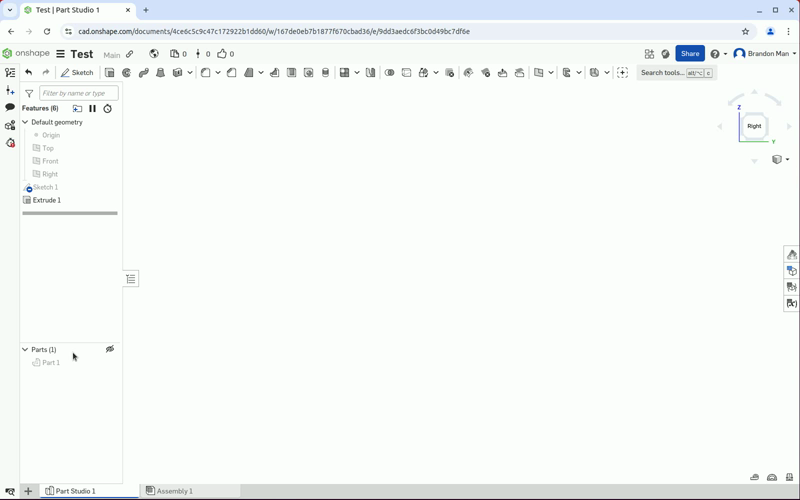
mouse_move(73, 352)
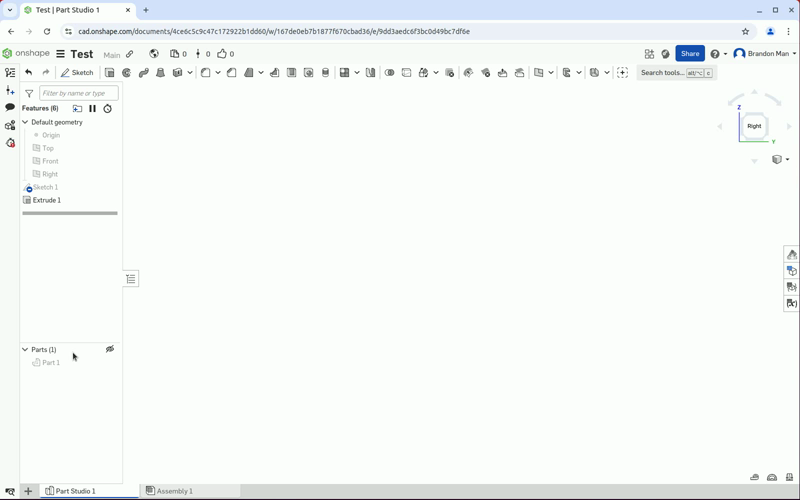
key(shift+y)
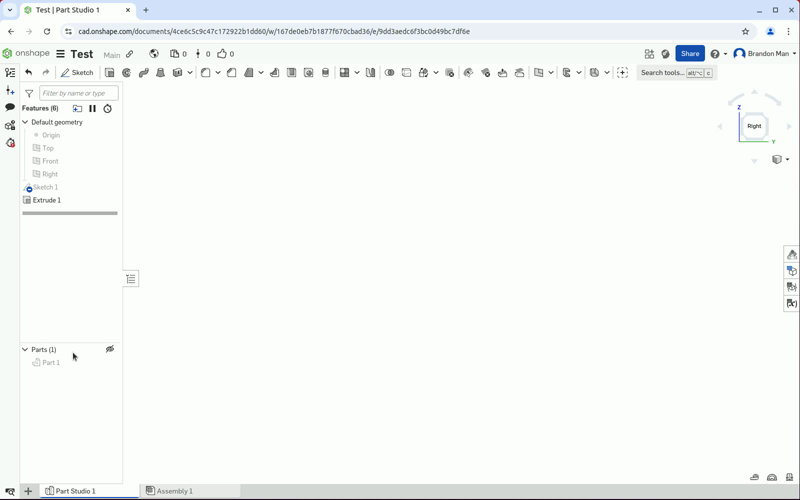
key(shift+s)
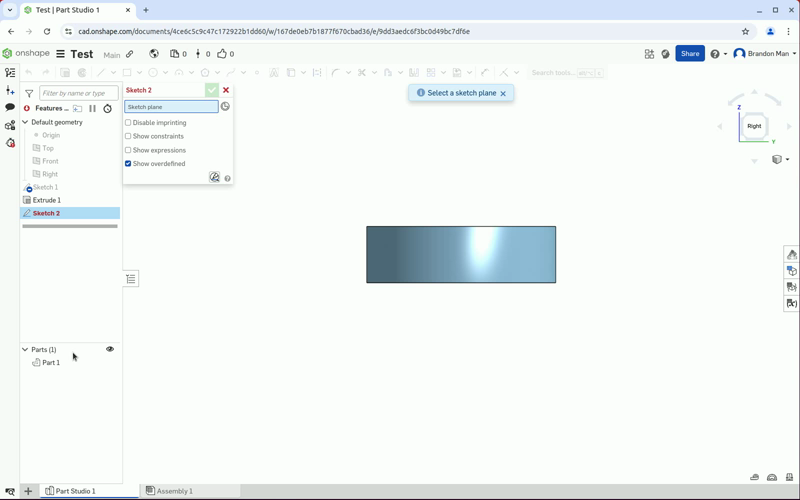
mouse_move(73, 176)
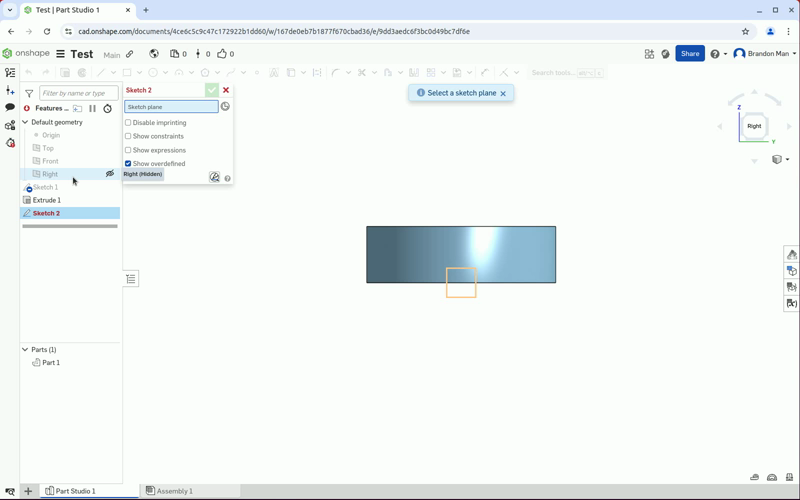
click(73, 176)
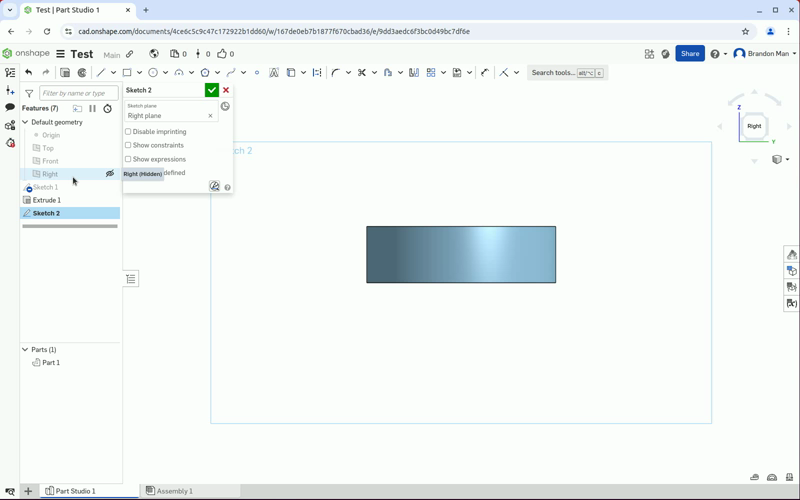
mouse_move(73, 352)
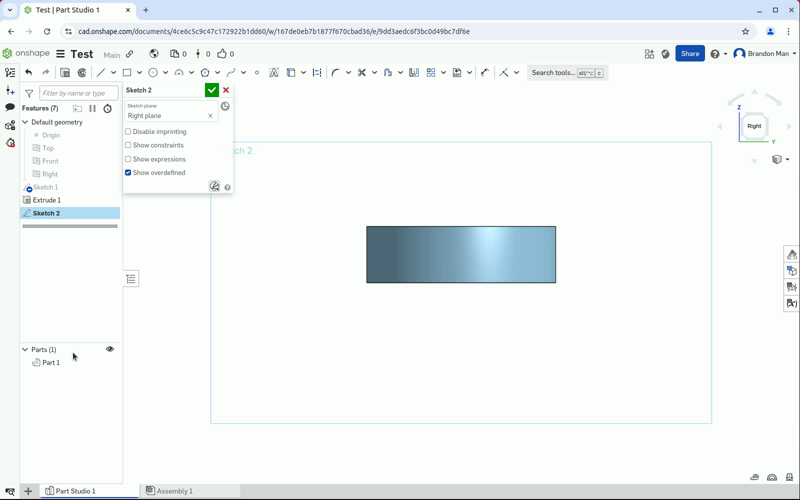
key(y)
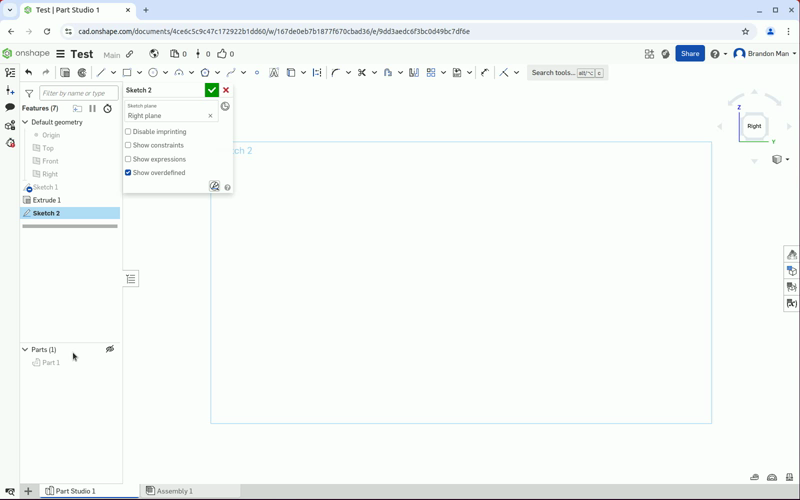
key(c)
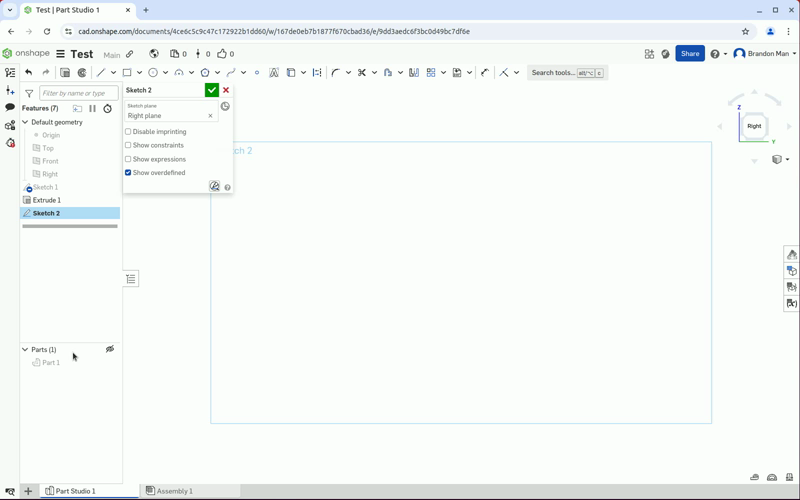
key_down(shift)
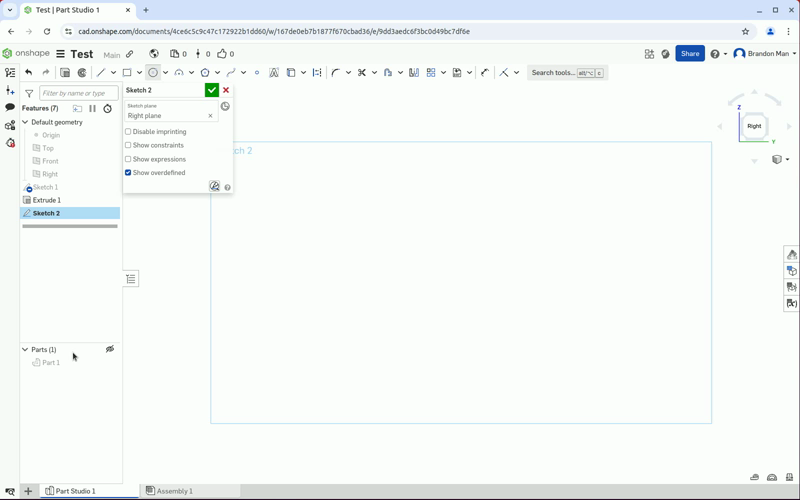
mouse_move(461, 226)
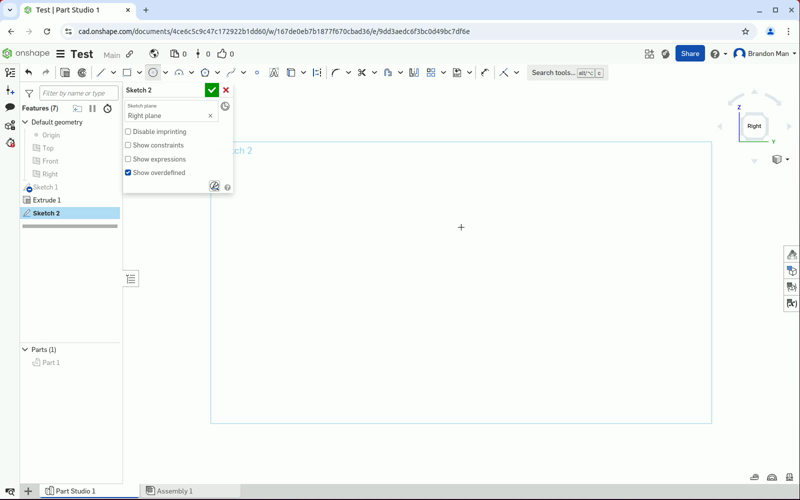
click(461, 226)
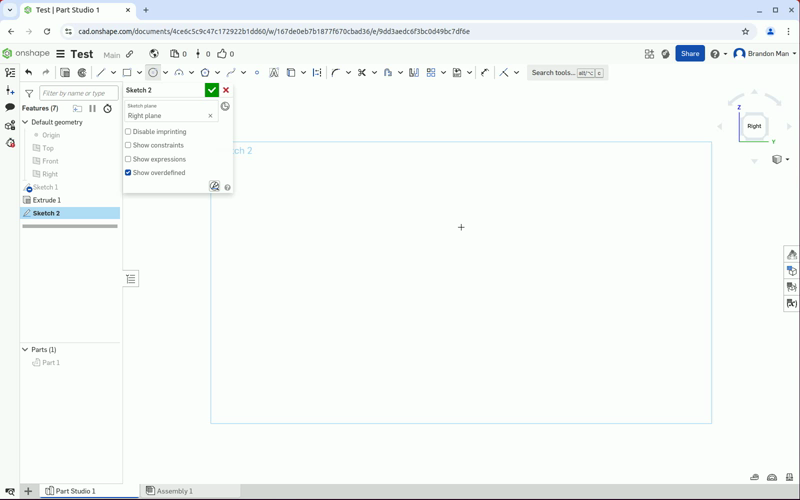
key_up(shift)
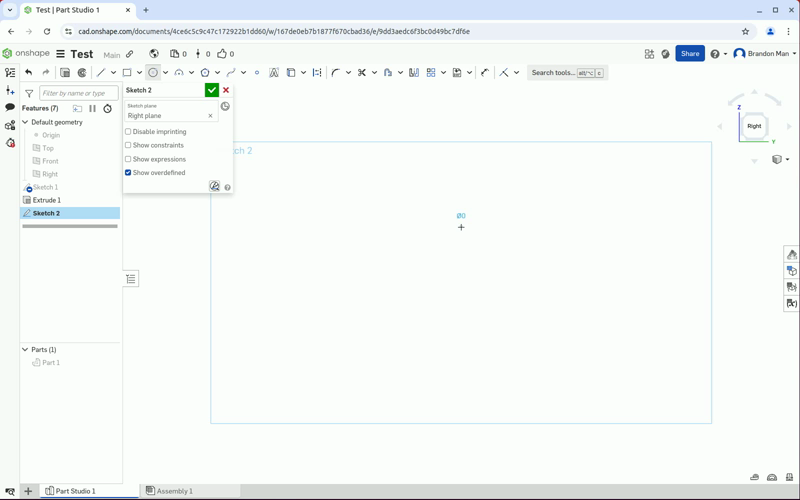
mouse_move(518, 226)
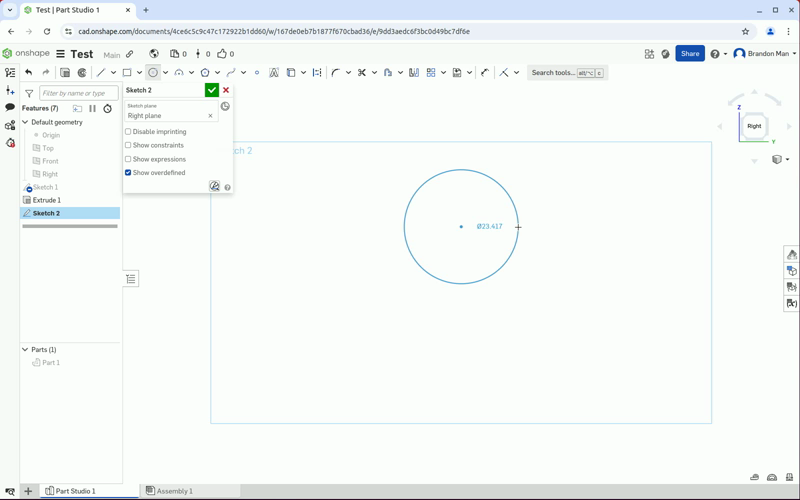
click(518, 226)
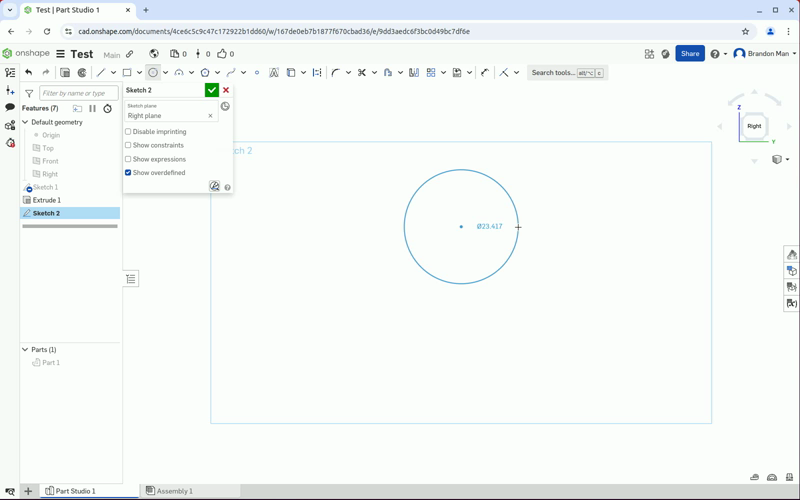
key(esc)
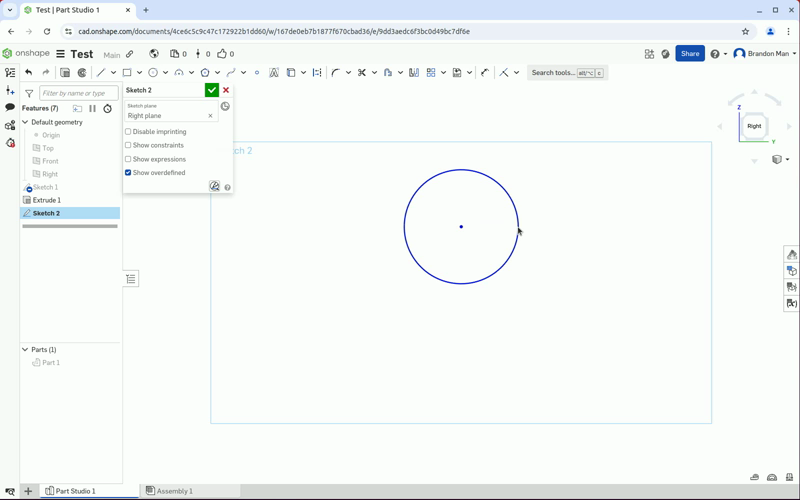
key(c)
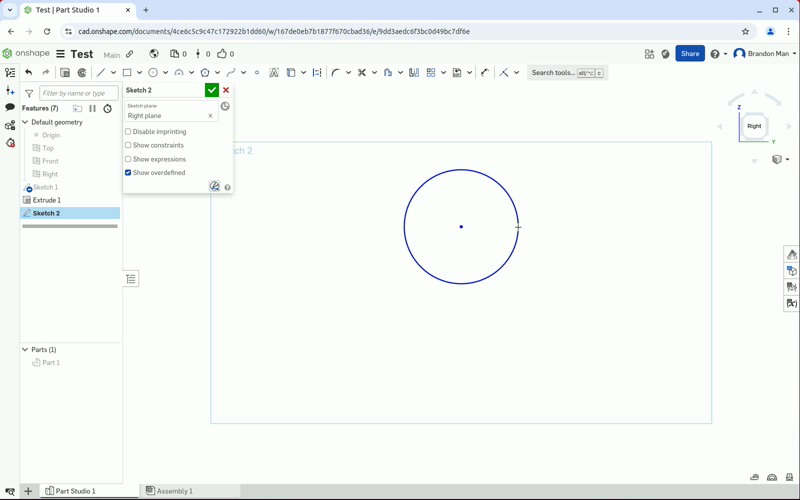
key_down(shift)
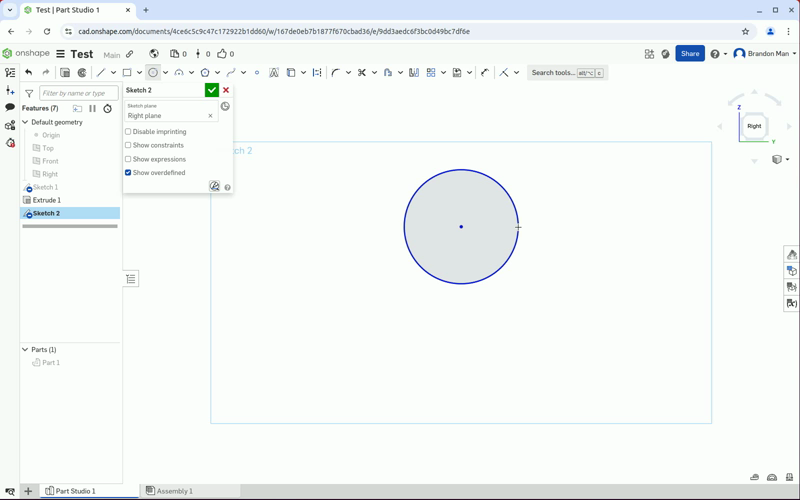
mouse_move(461, 198)
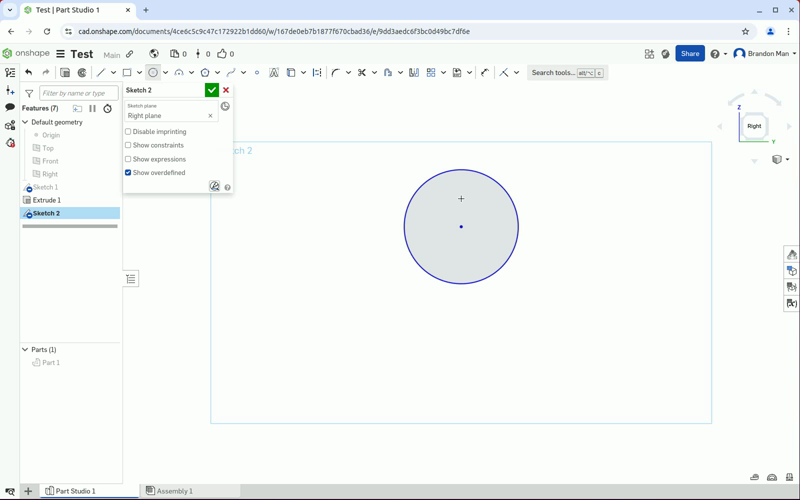
click(461, 198)
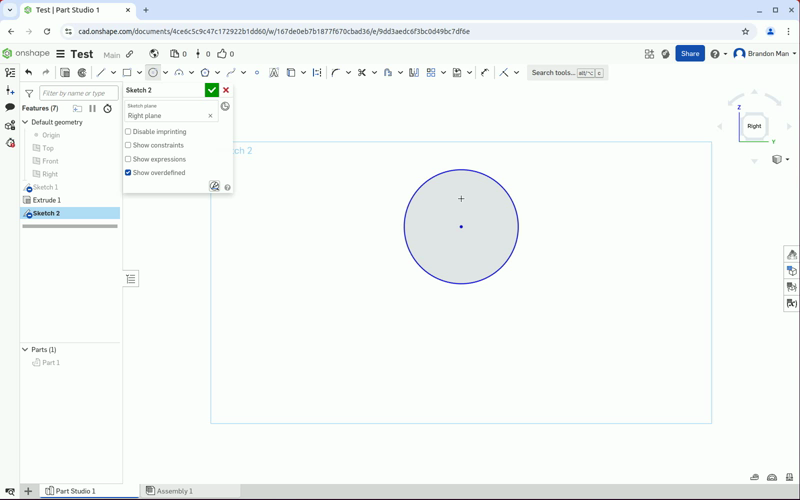
key_up(shift)
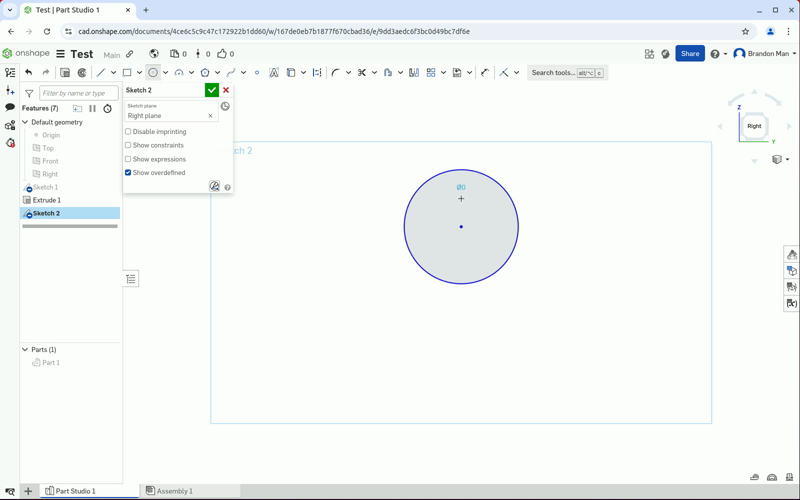
mouse_move(470, 198)
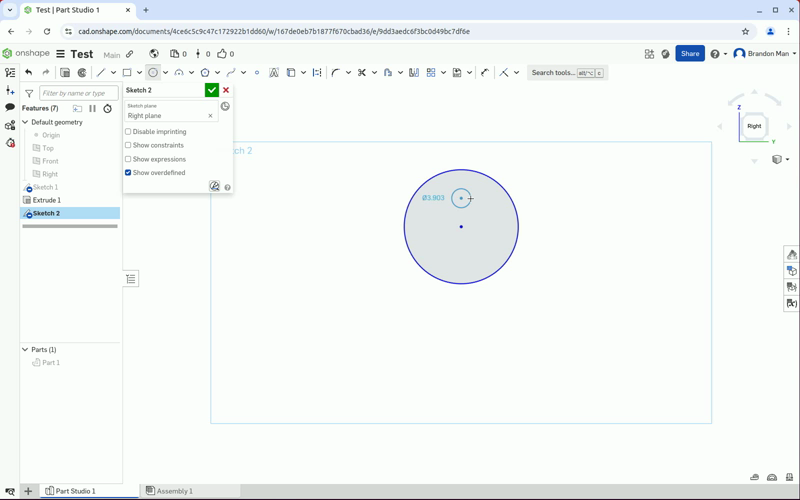
click(470, 198)
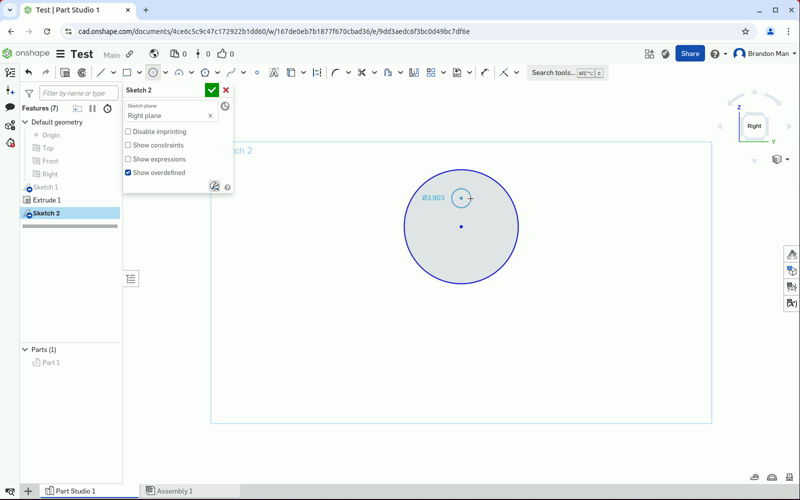
key(esc)
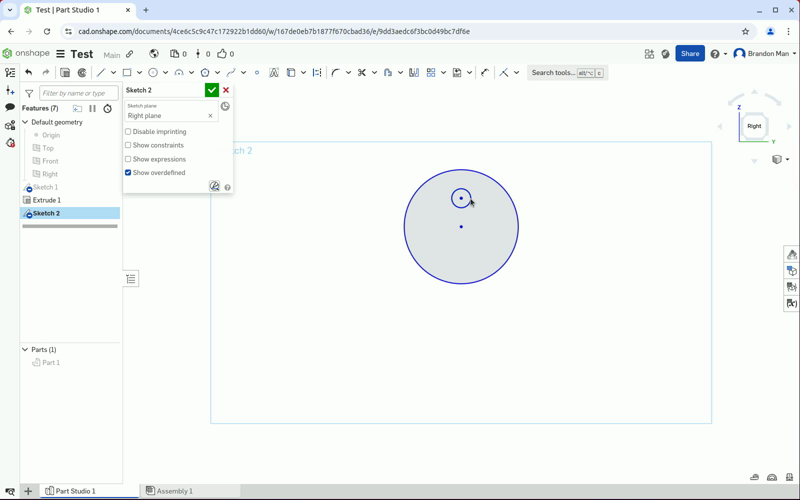
mouse_move(457, 262)
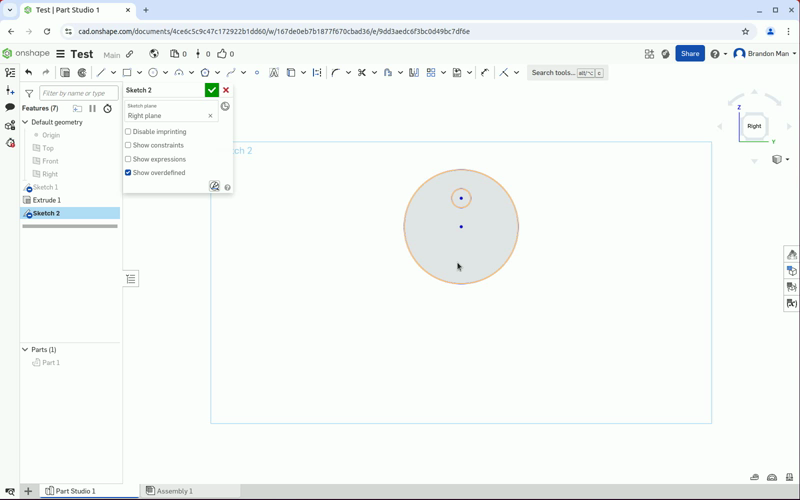
click(457, 262)
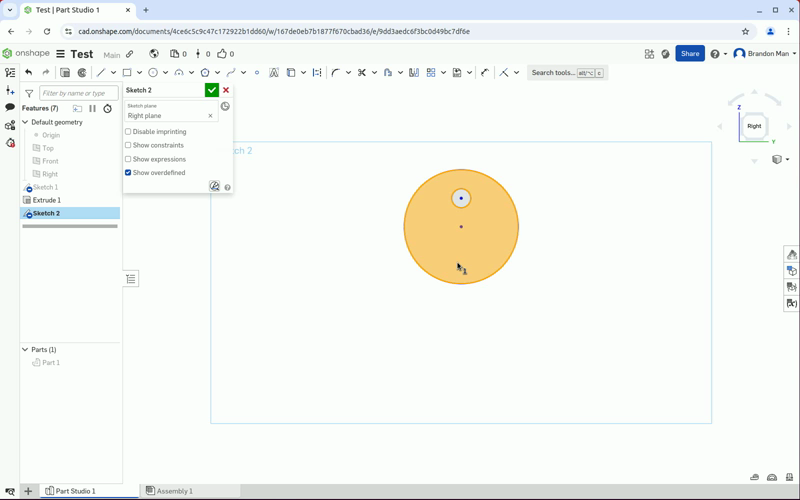
mouse_move(73, 352)
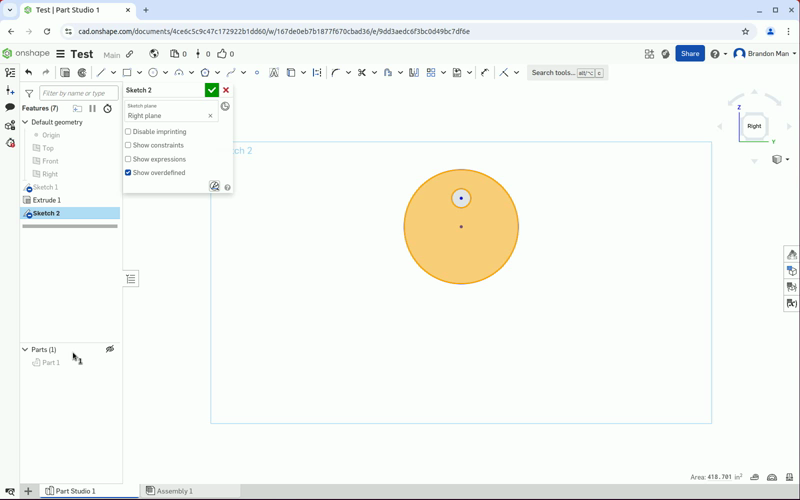
key(shift+y)
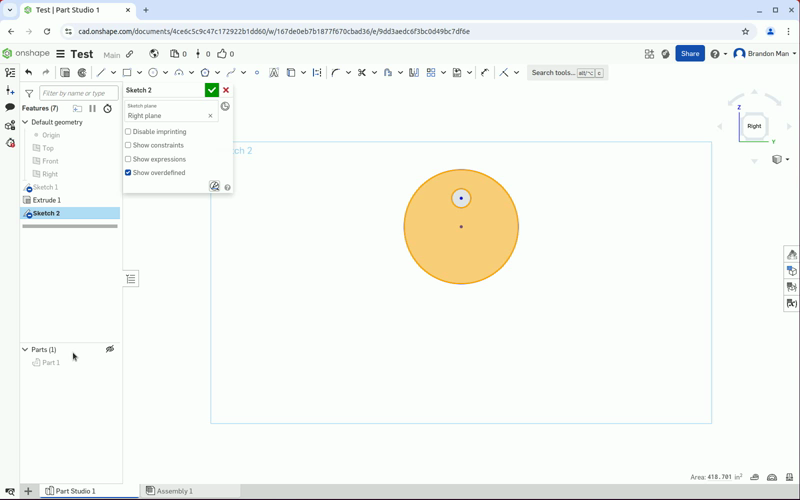
key(shift+e)
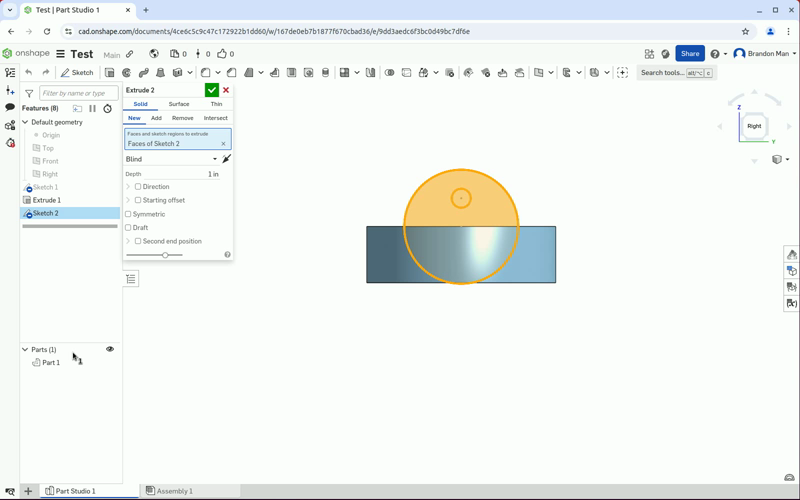
mouse_move(143, 106)
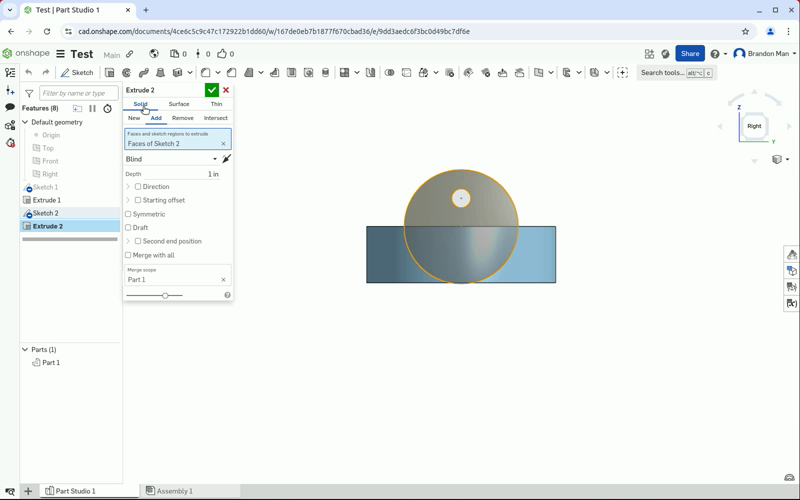
click(143, 106)
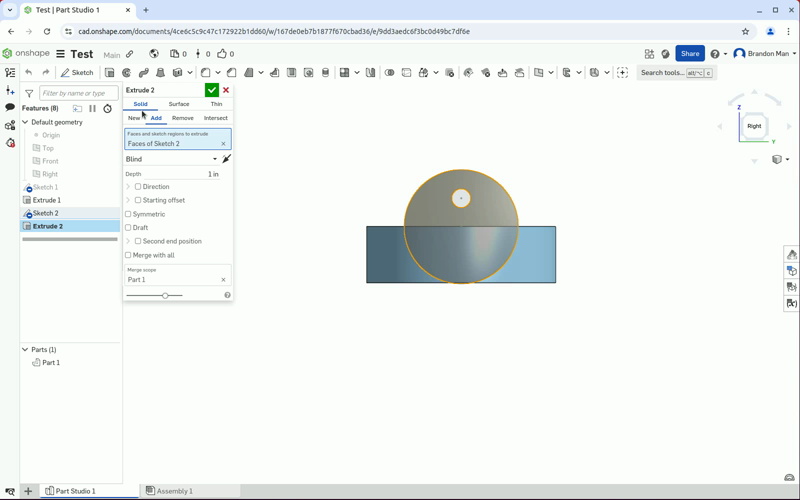
mouse_move(137, 120)
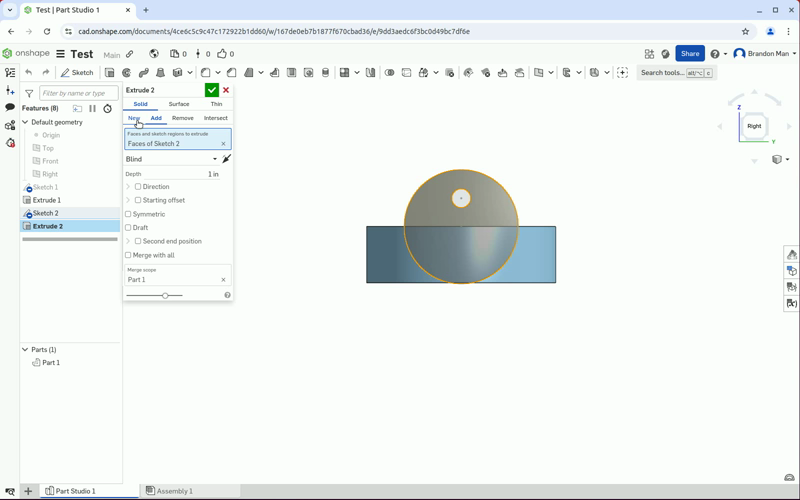
click(137, 120)
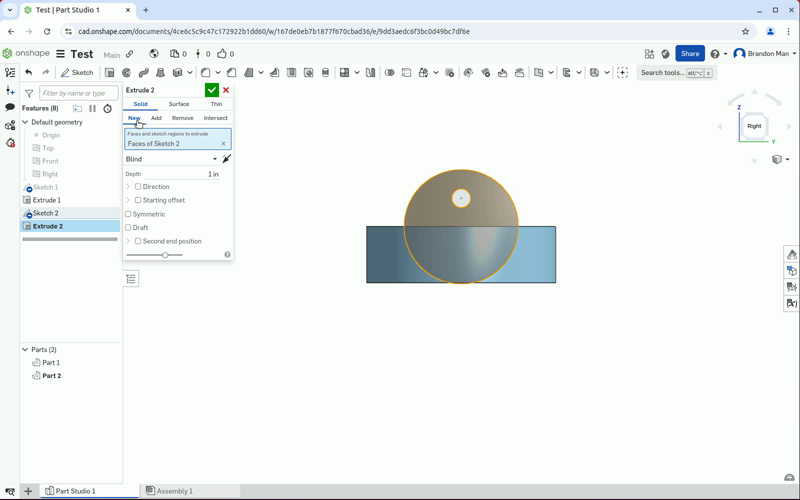
key(tab, 4)
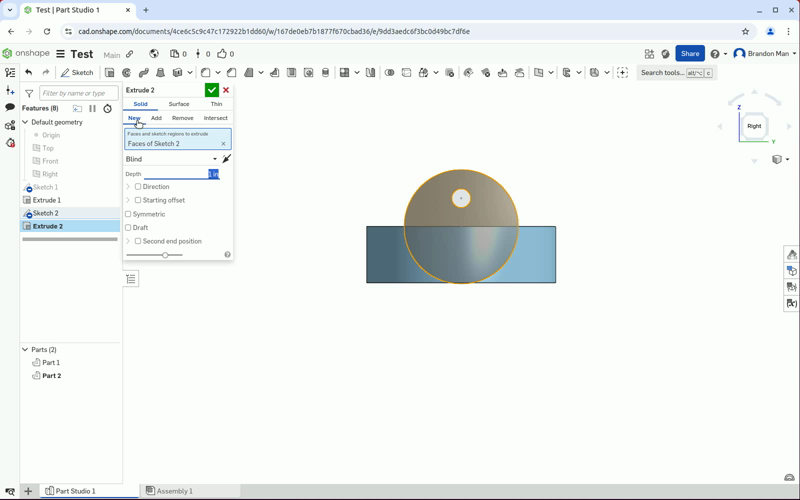
text(9.628)
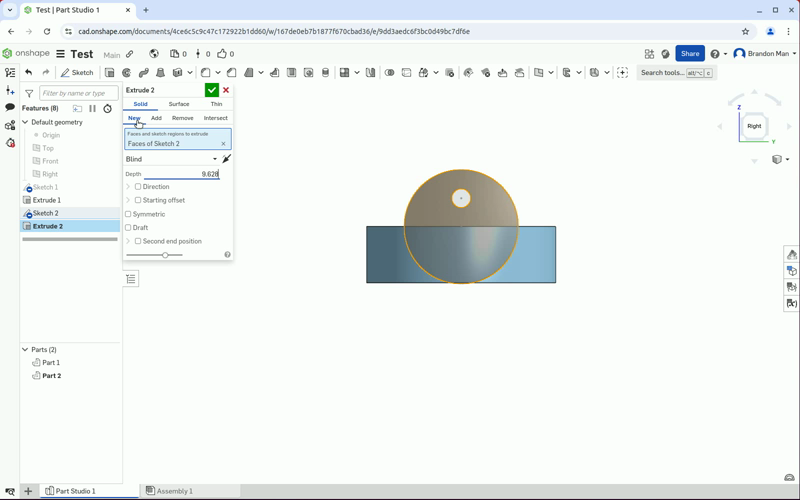
key(tab, 3)
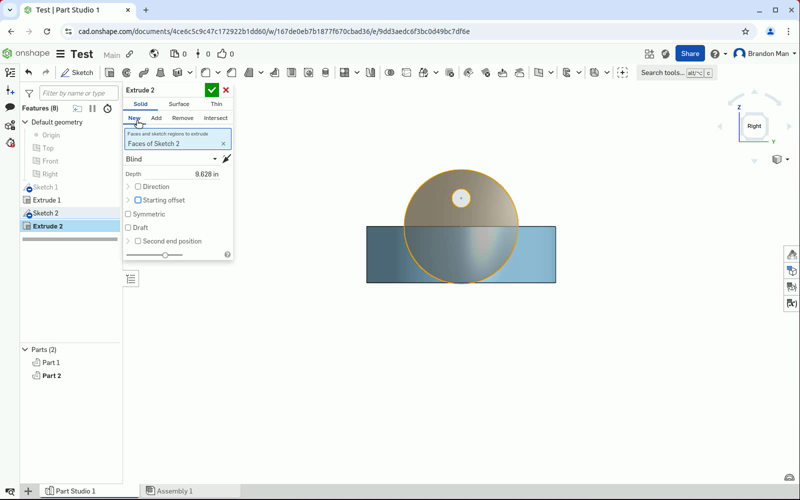
key(tab, 2)
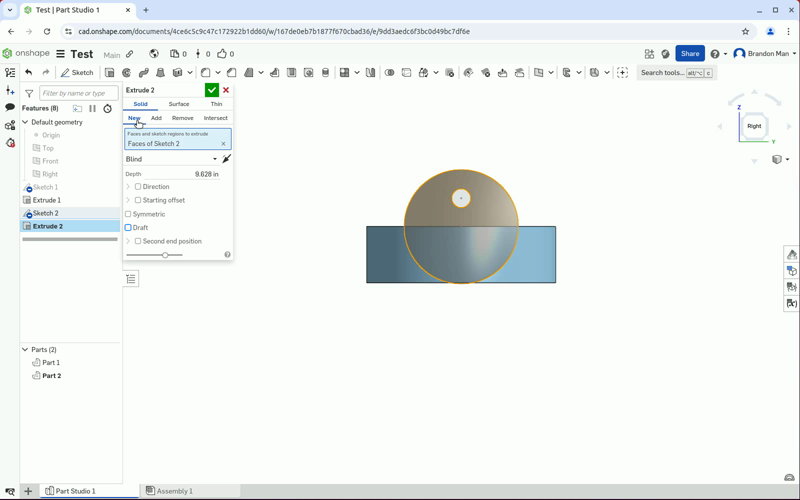
key(space)
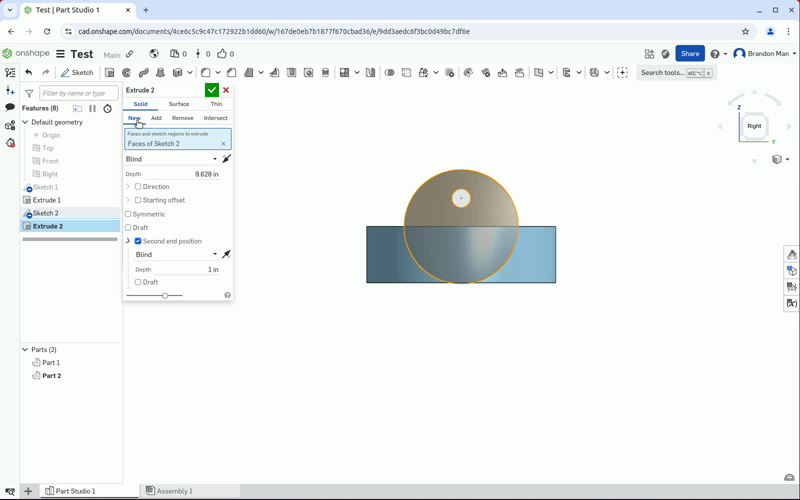
key(tab, 3)
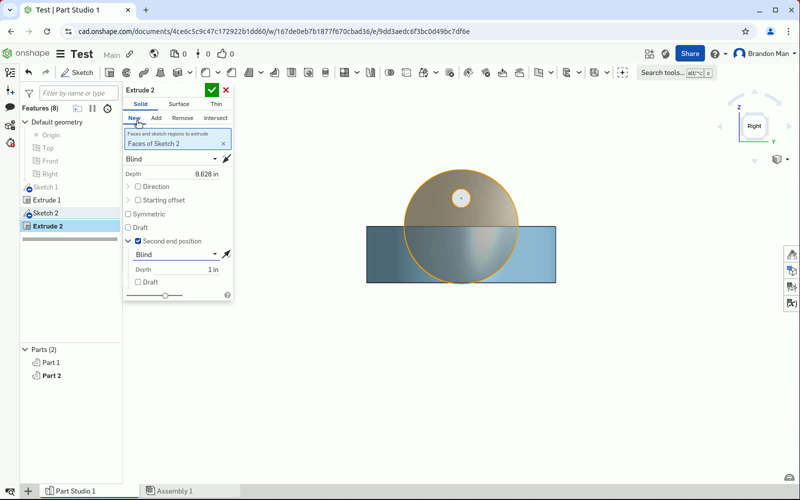
text(9.628)
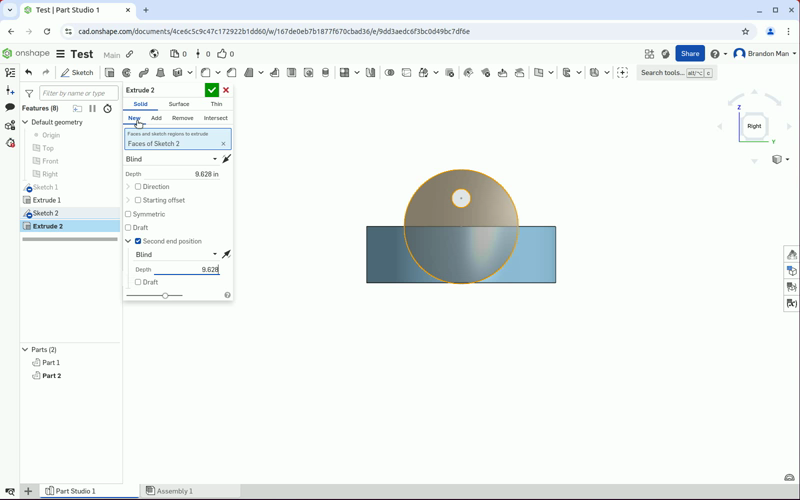
key(enter)
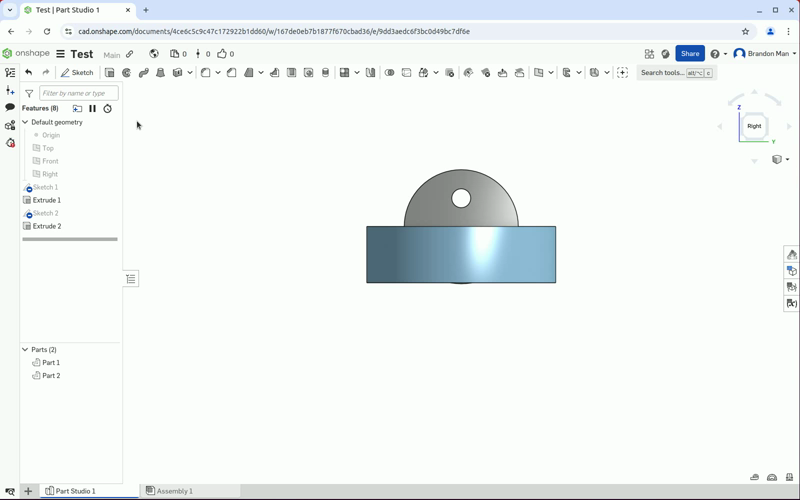
key(shift+h)
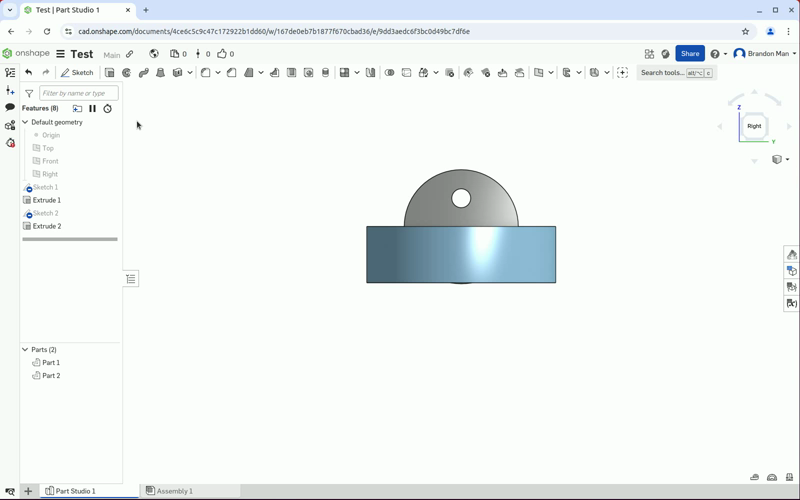
key(shift+h)
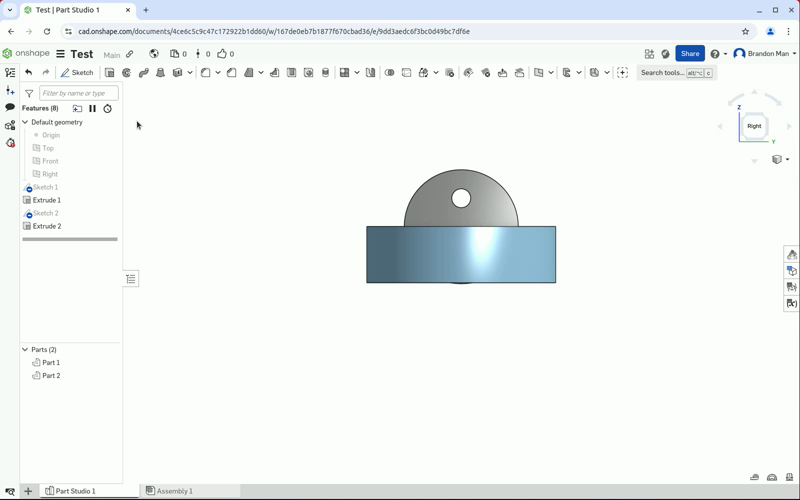
key(shift+7)
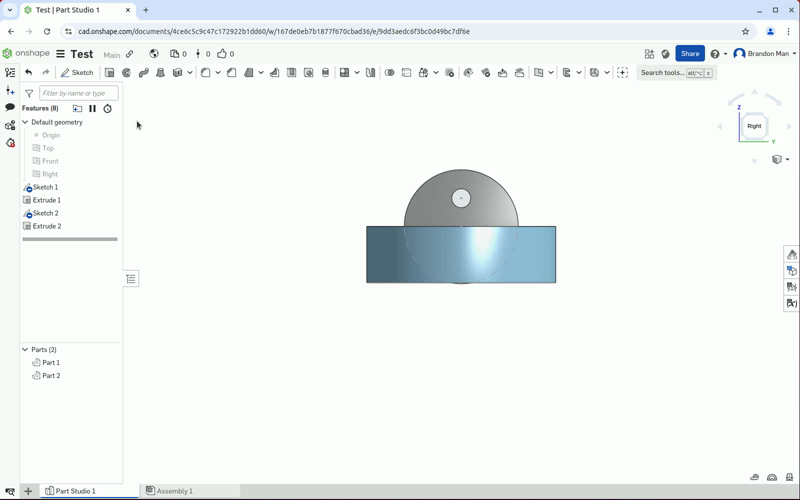
key(right, 2)
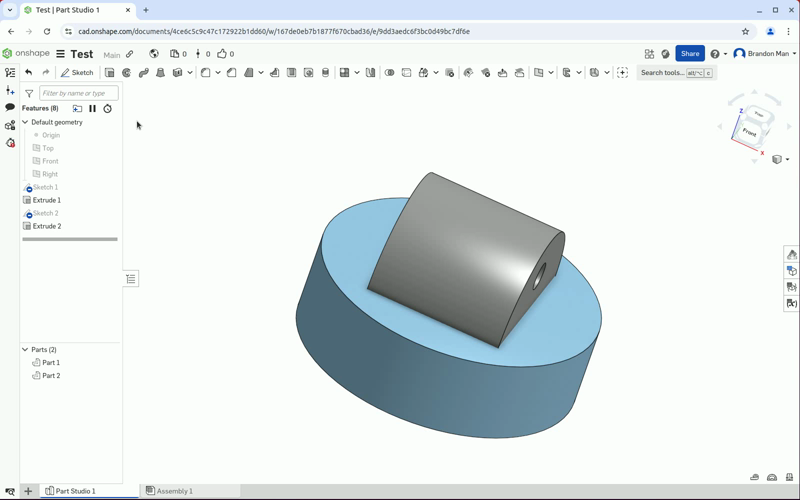
key(down, 2)
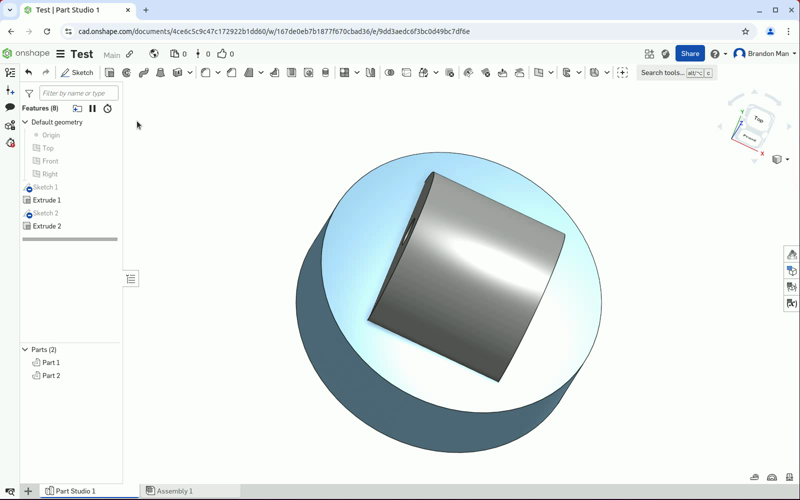
key(up, 2)
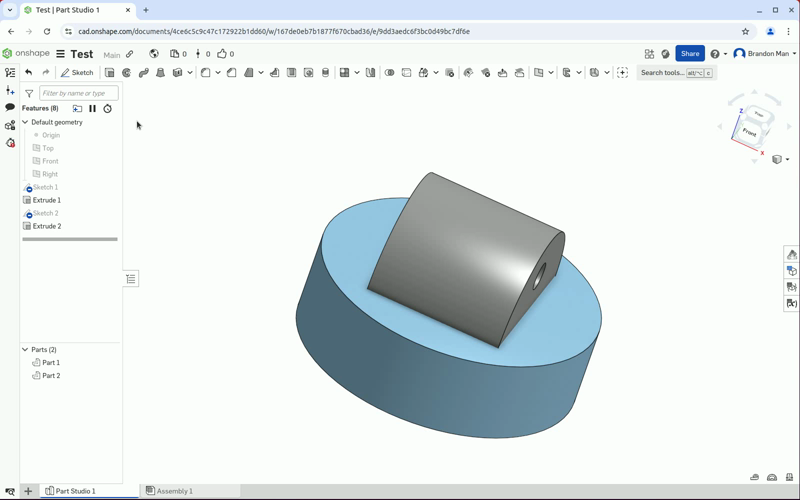
key(left, 2)
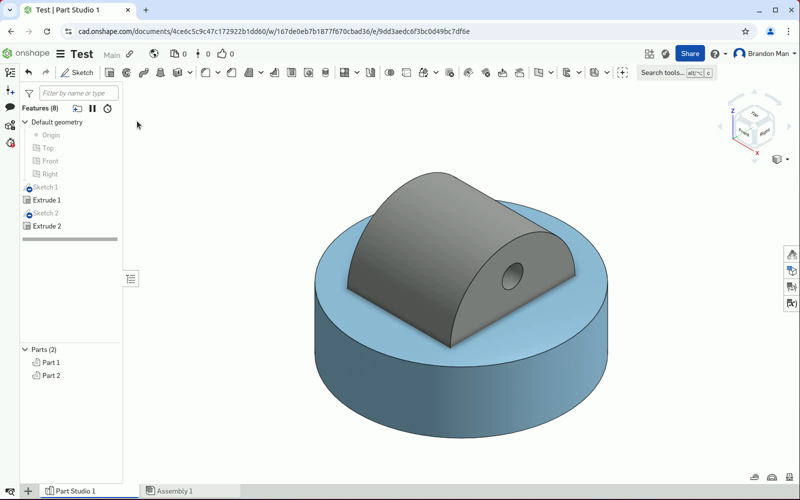
mouse_move(73, 189)
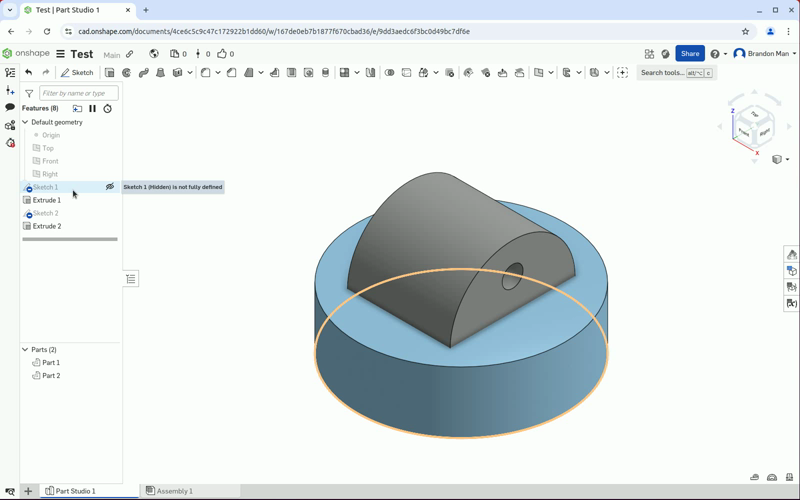
click(73, 189)